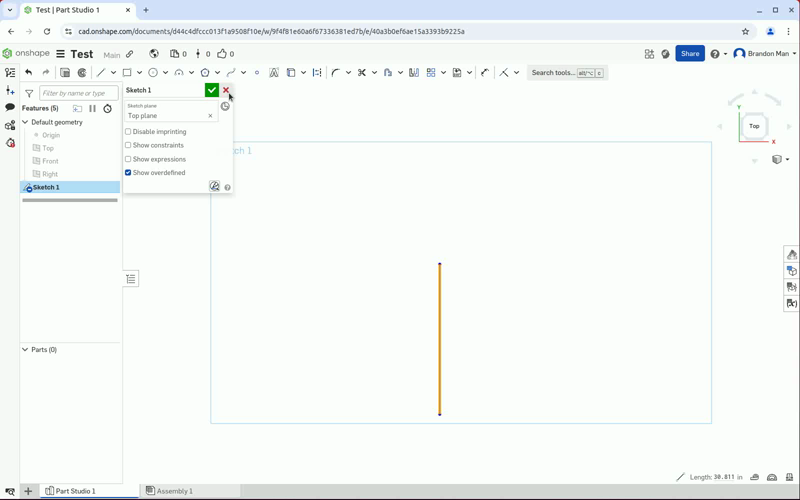
key(shift+h)
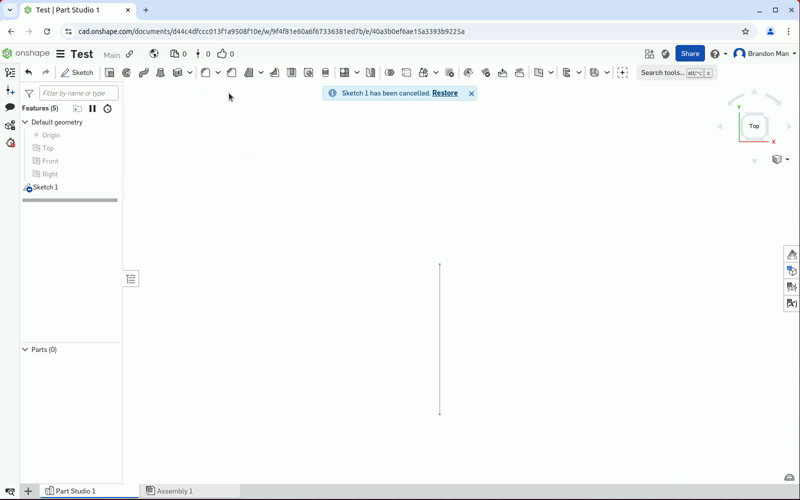
key(shift+s)
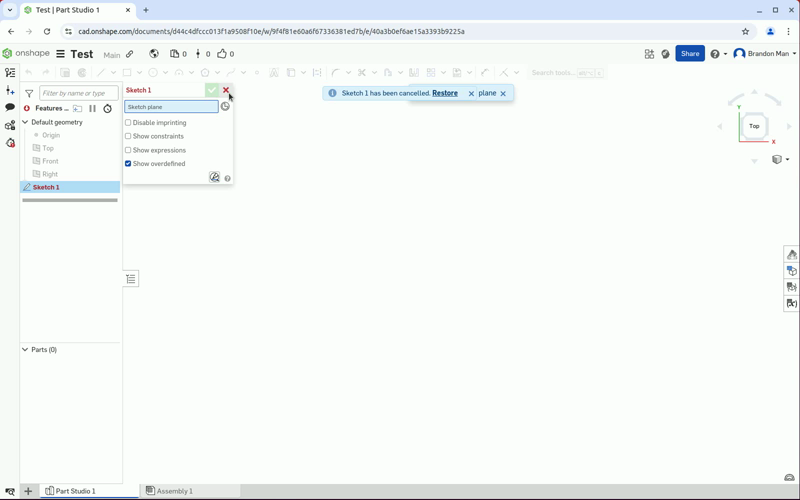
mouse_move(73, 150)
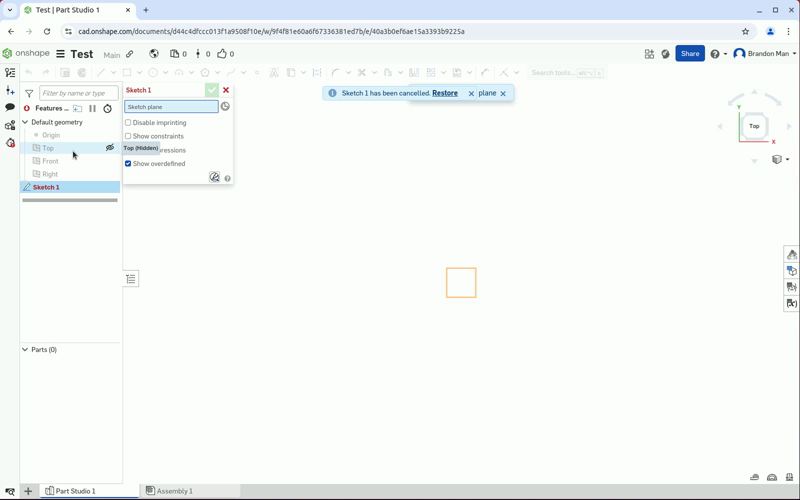
click(73, 150)
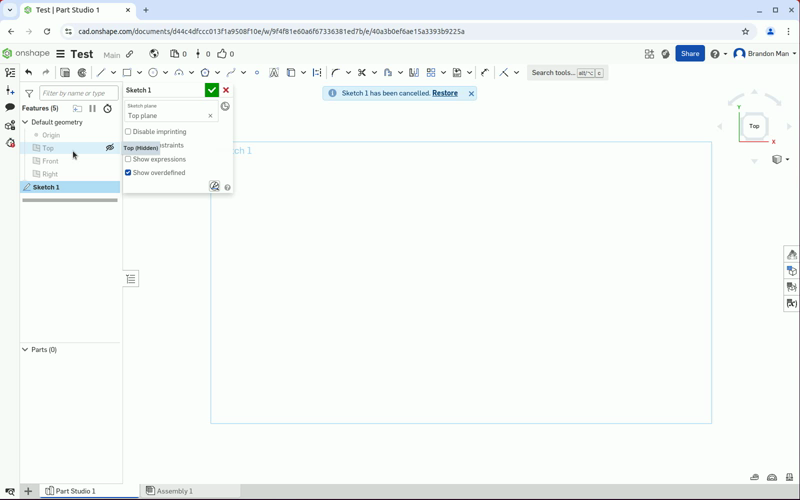
mouse_move(73, 352)
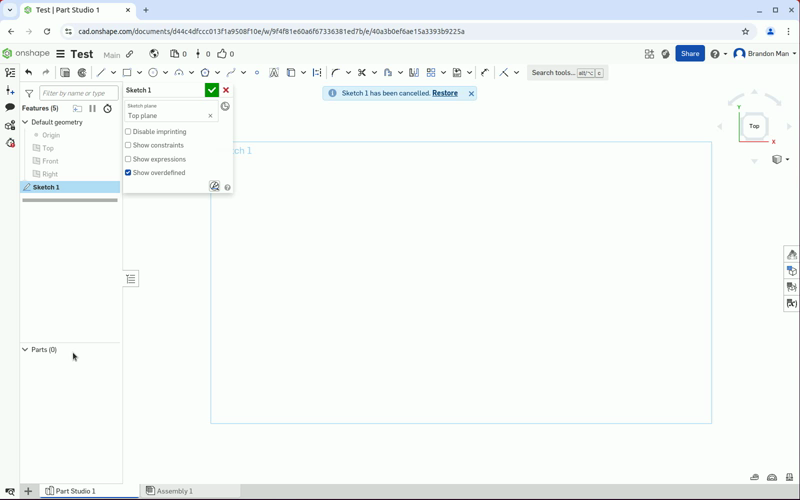
key(y)
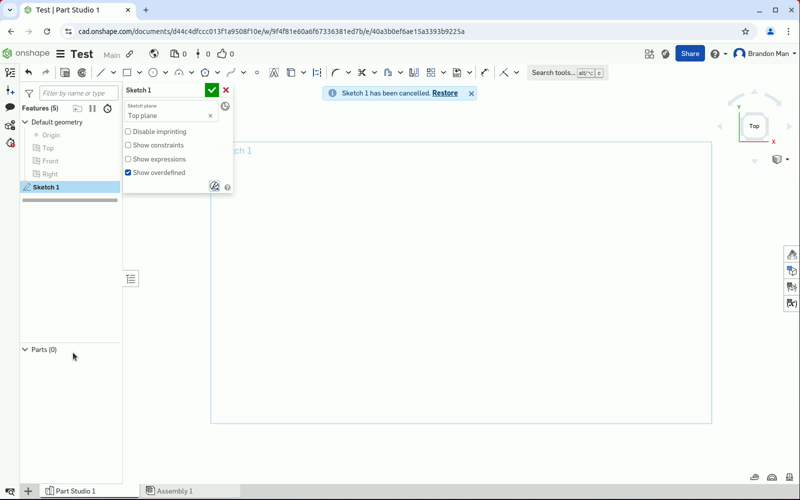
key(l)
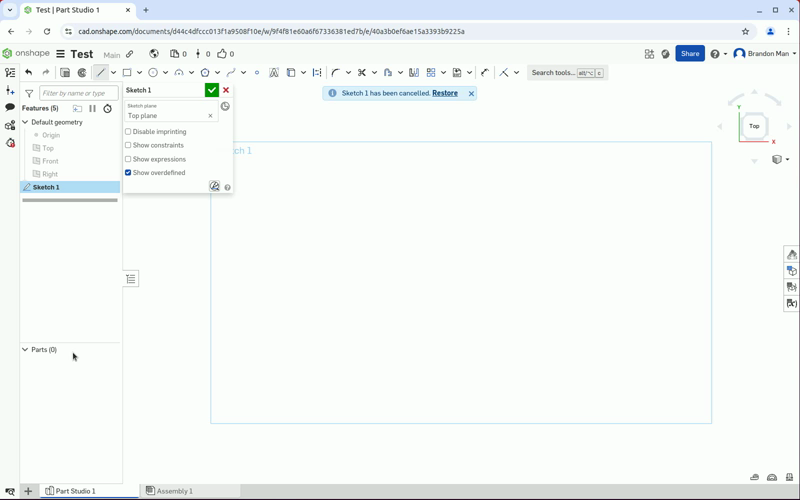
key_down(shift)
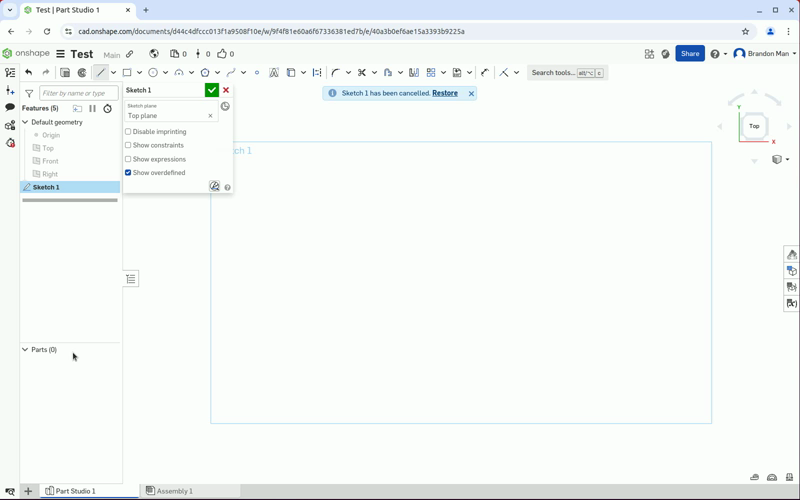
mouse_move(433, 322)
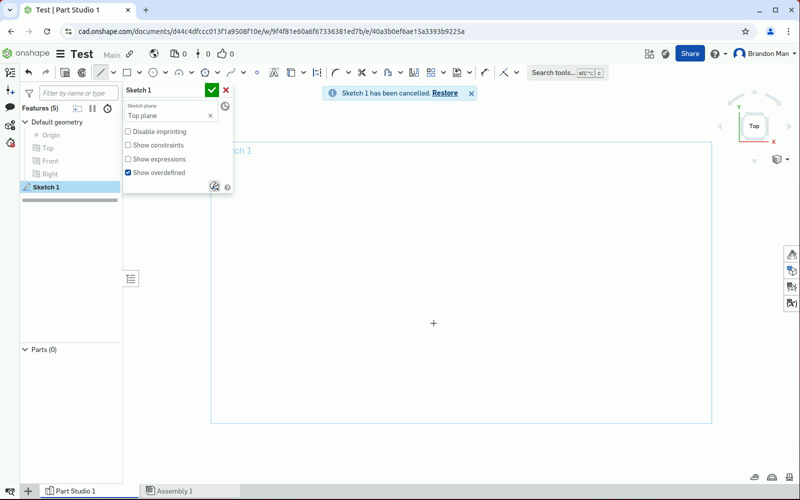
click(433, 322)
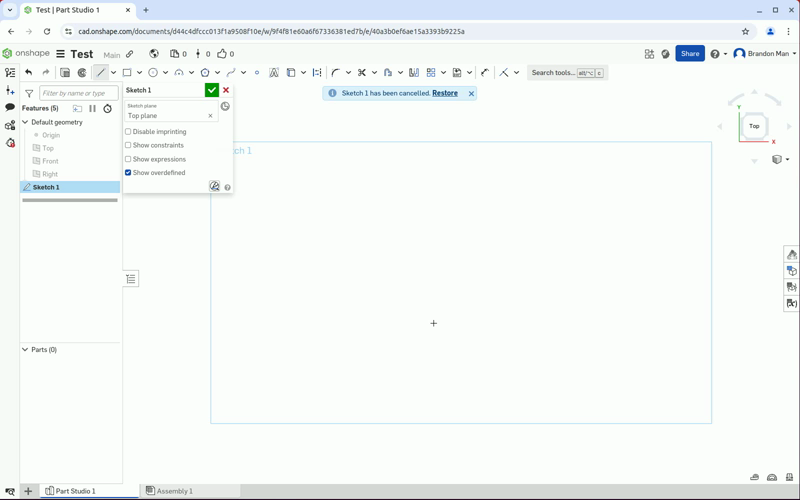
key_up(shift)
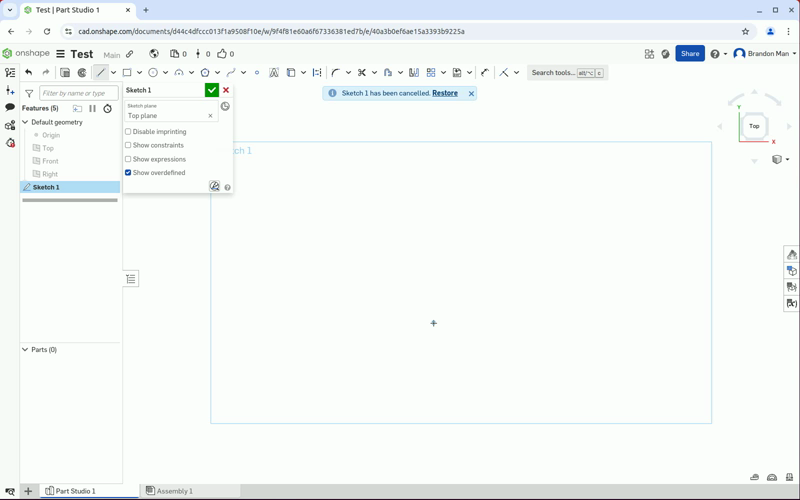
key_down(shift)
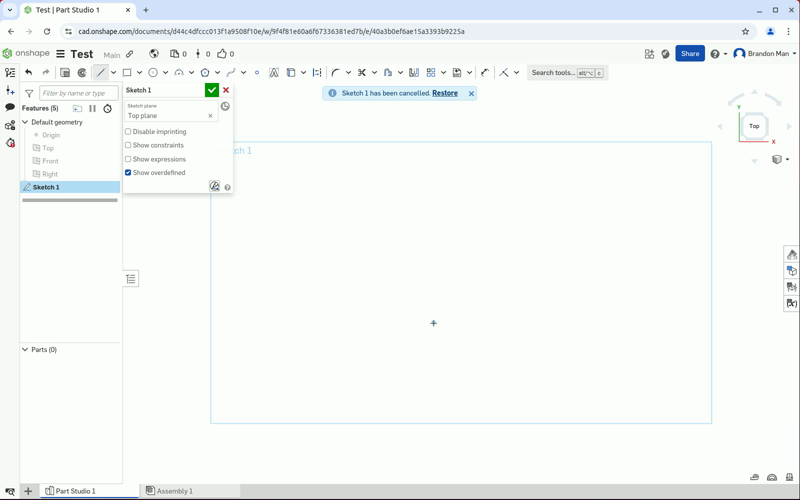
mouse_move(560, 322)
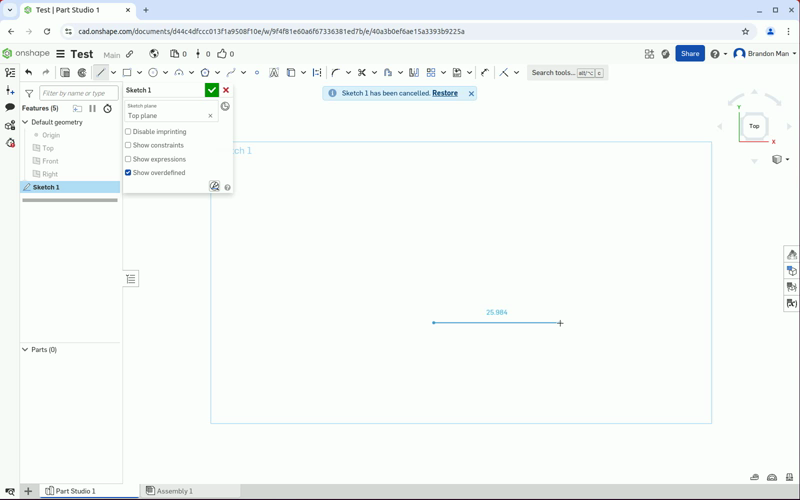
click(560, 322)
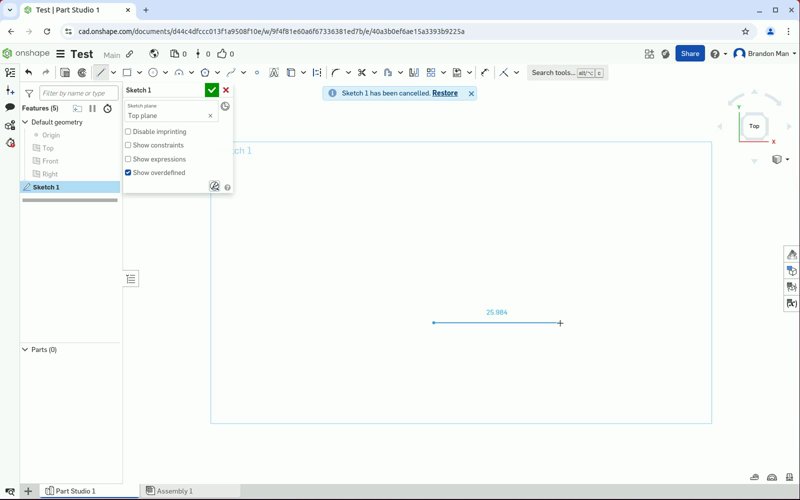
key_up(shift)
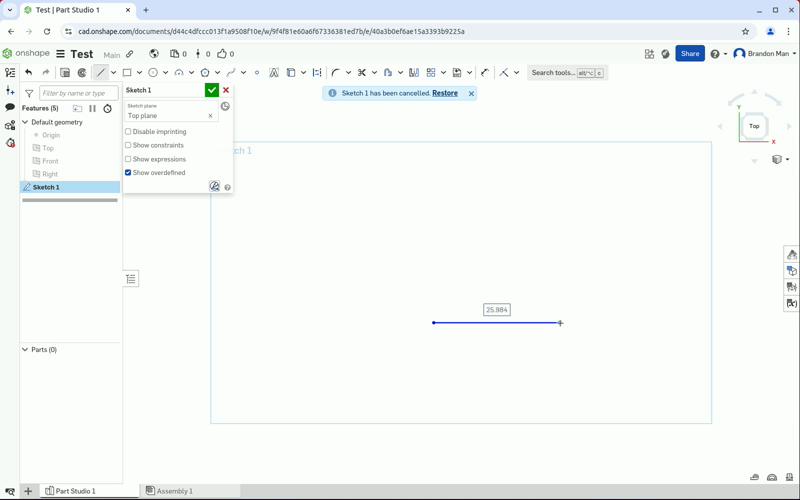
key_down(shift)
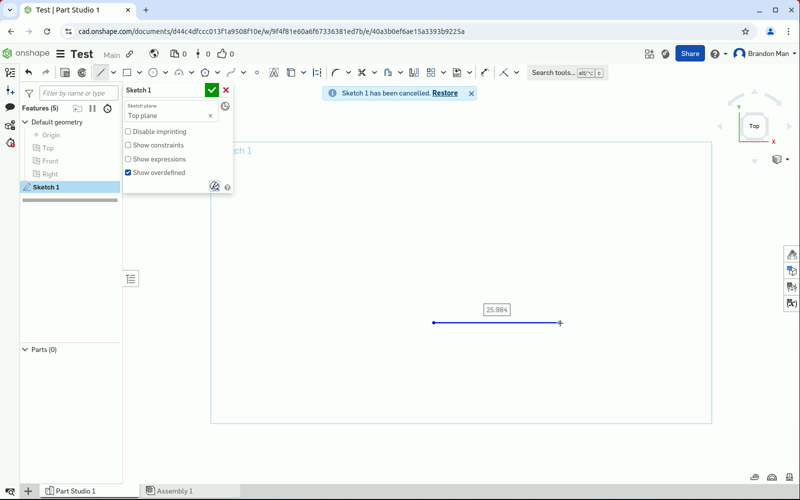
mouse_move(560, 196)
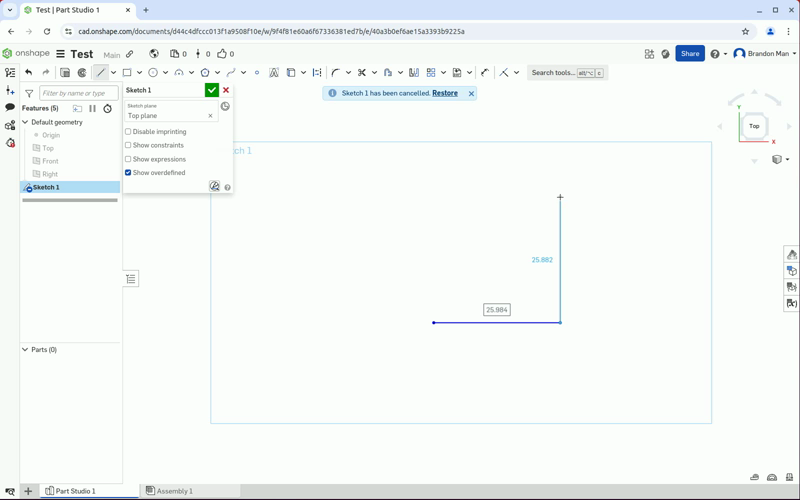
click(560, 196)
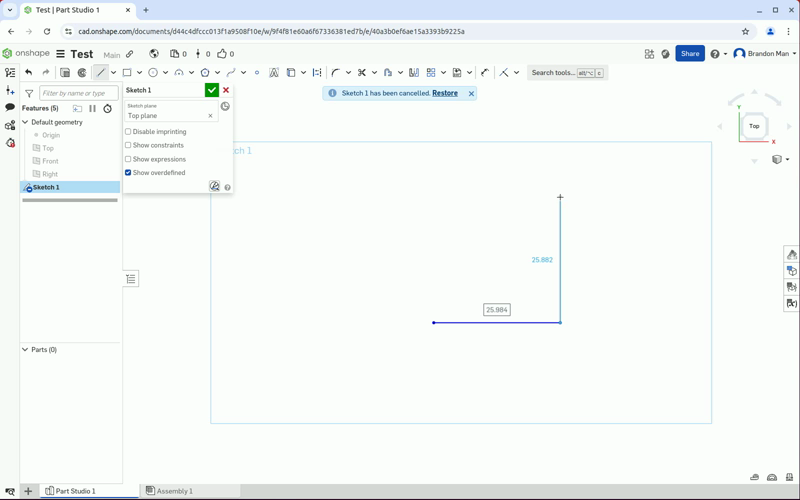
key_up(shift)
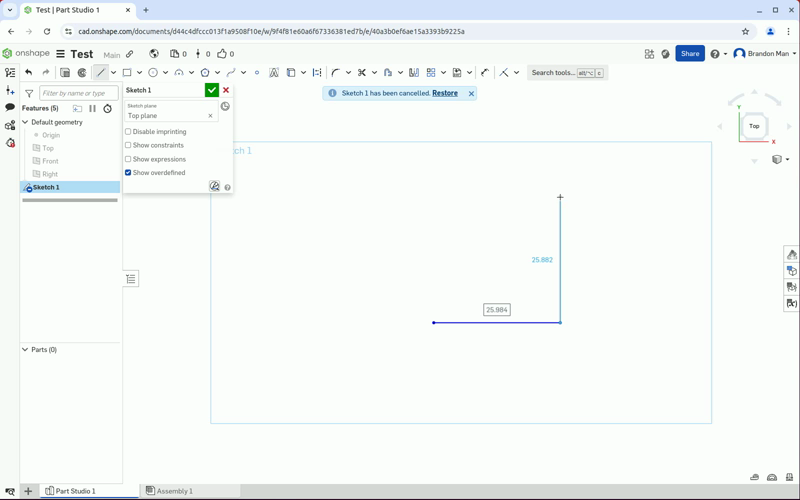
key_down(shift)
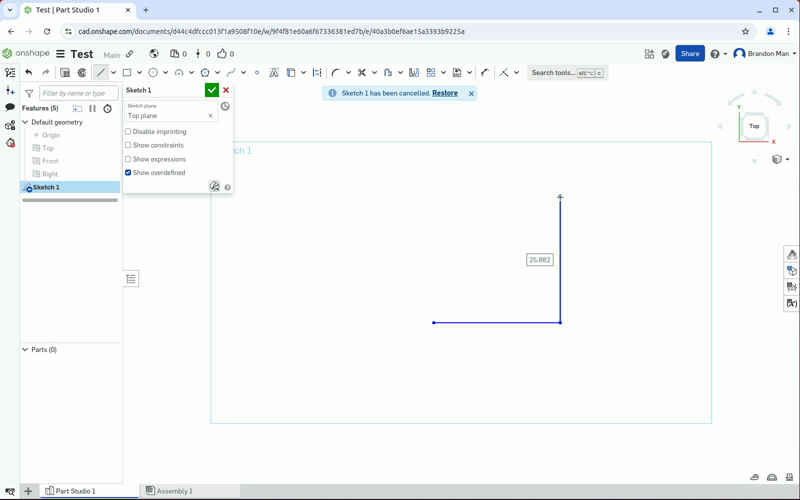
mouse_move(433, 196)
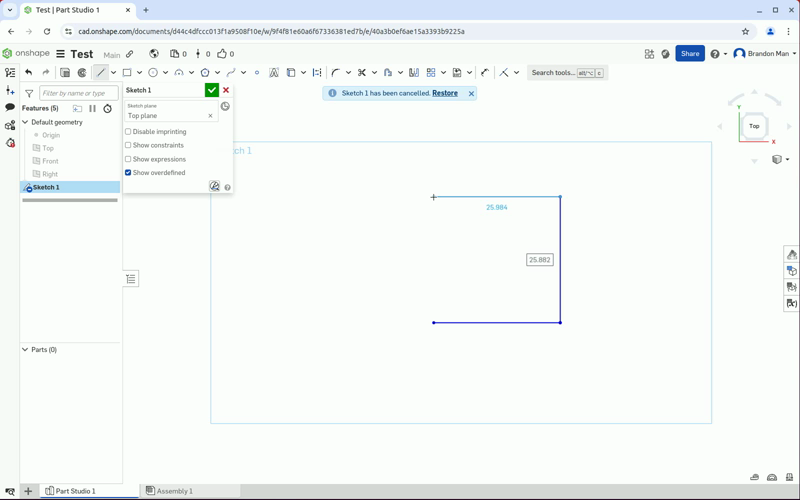
click(433, 196)
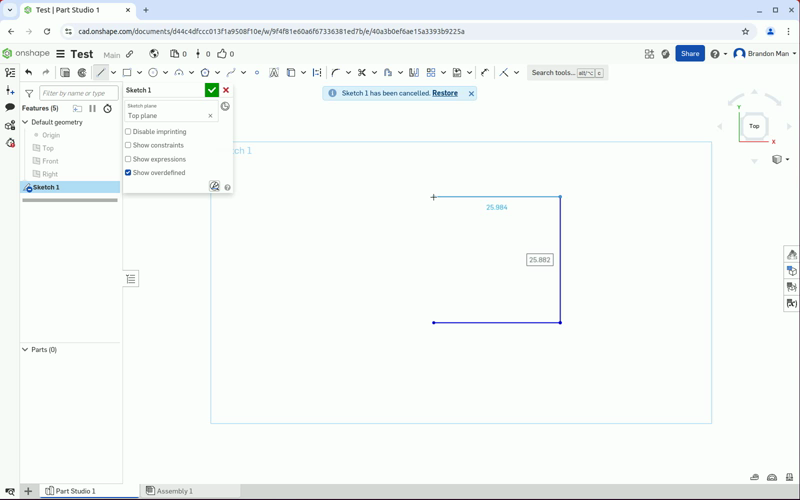
key_up(shift)
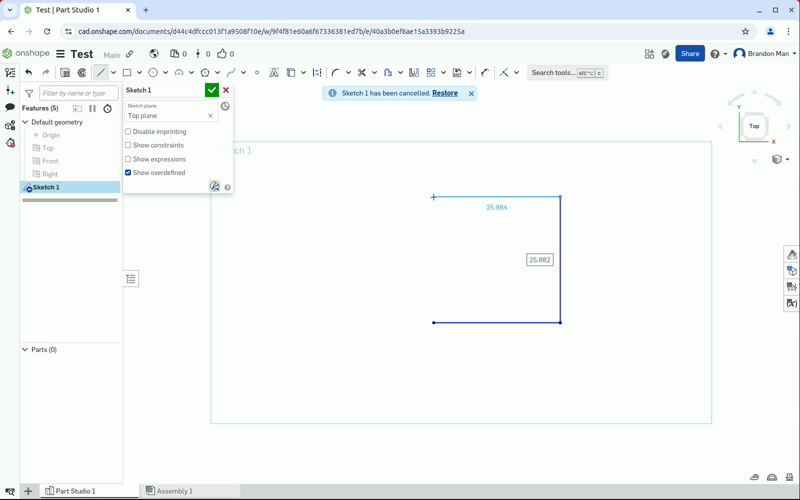
key_down(shift)
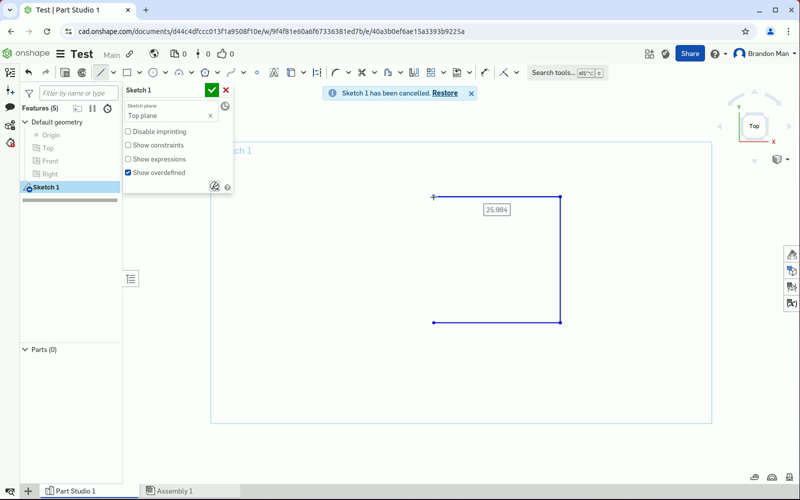
mouse_move(433, 322)
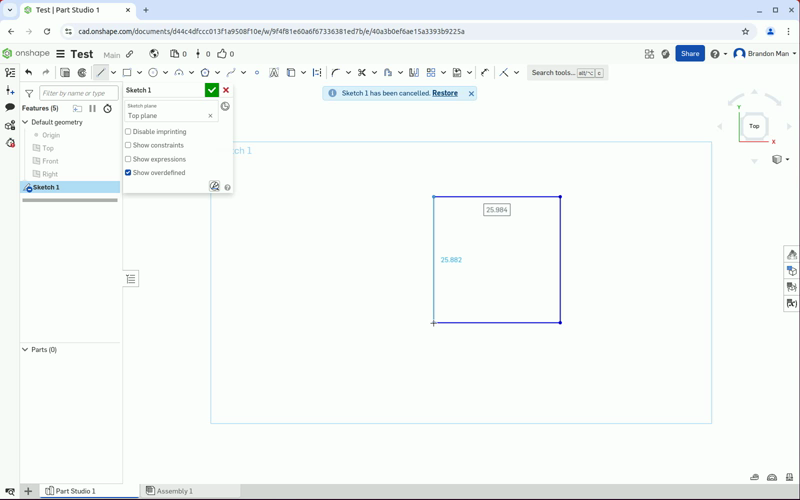
key_up(shift)
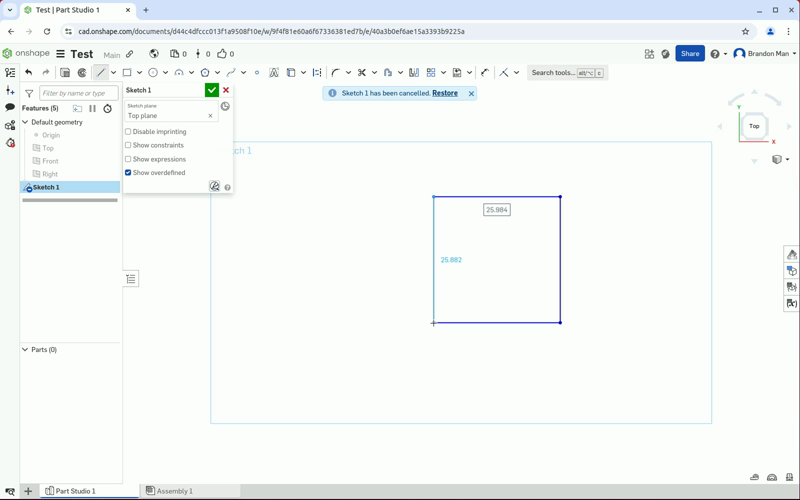
click(433, 322)
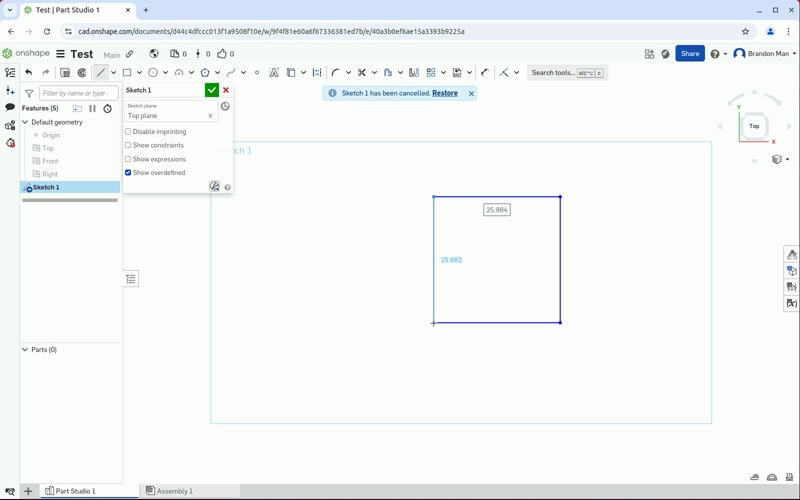
key(esc)
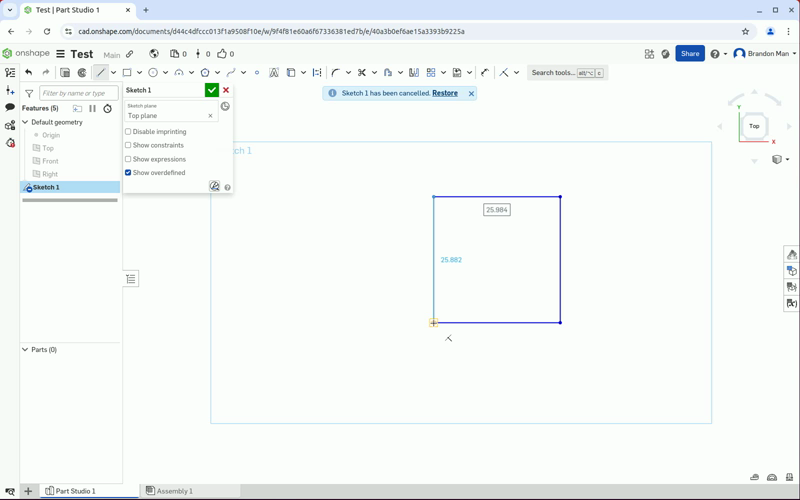
key(l)
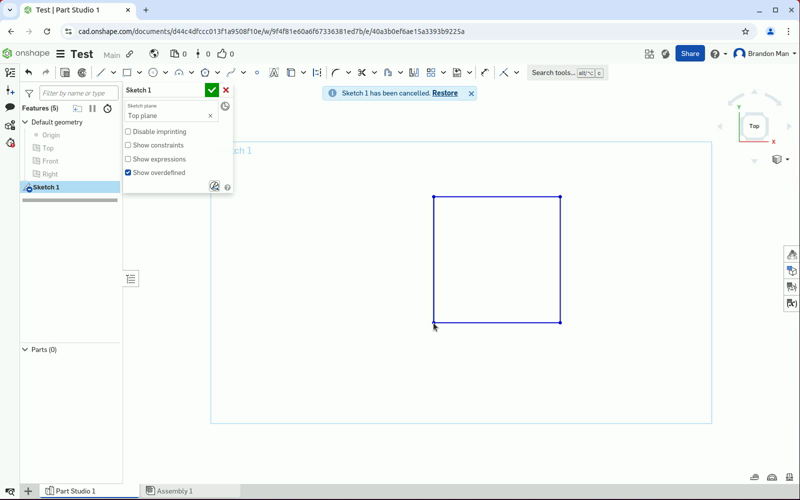
key_down(shift)
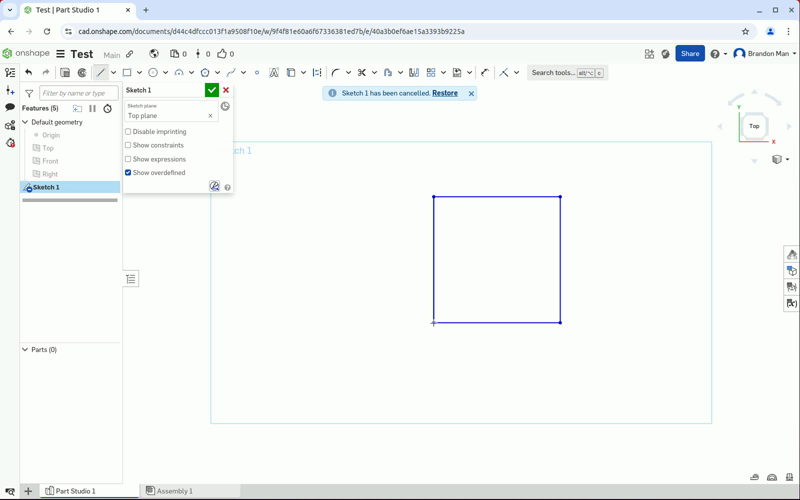
mouse_move(443, 313)
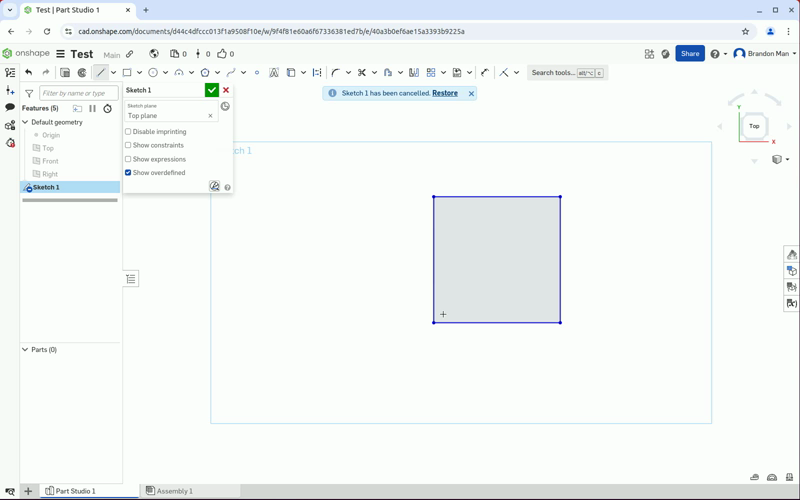
click(443, 313)
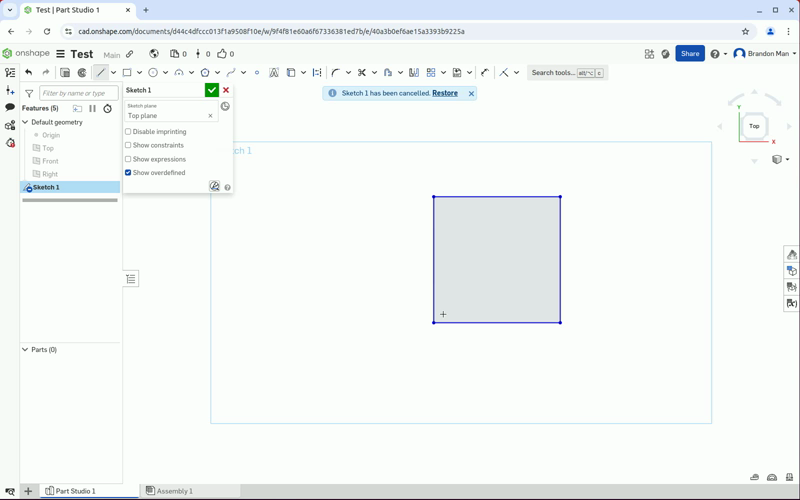
key_up(shift)
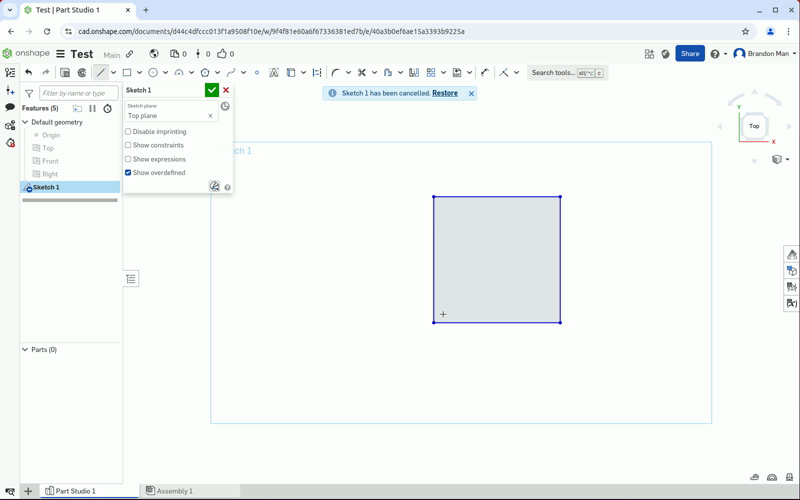
key_down(shift)
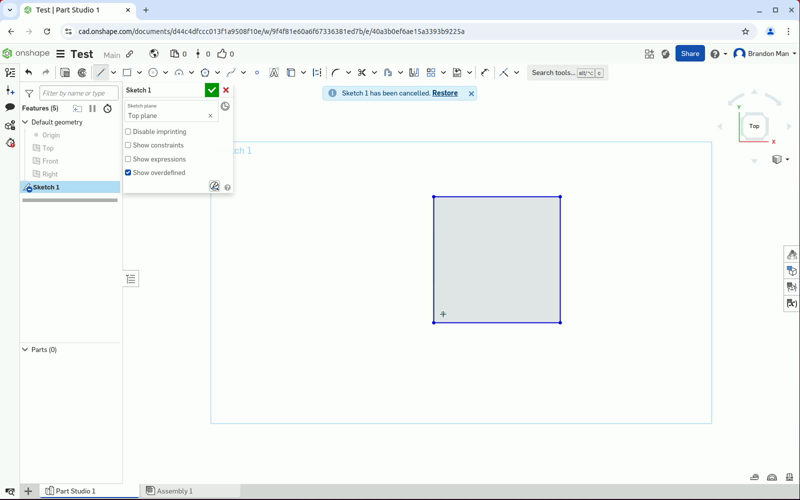
mouse_move(550, 313)
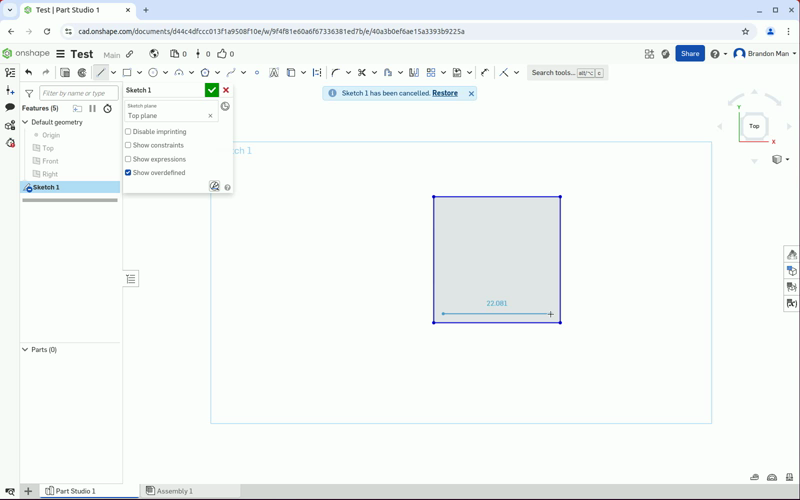
click(550, 313)
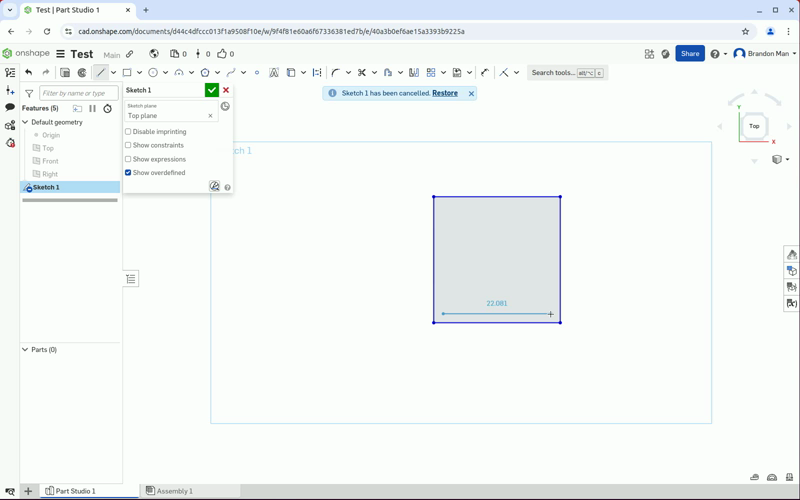
key_up(shift)
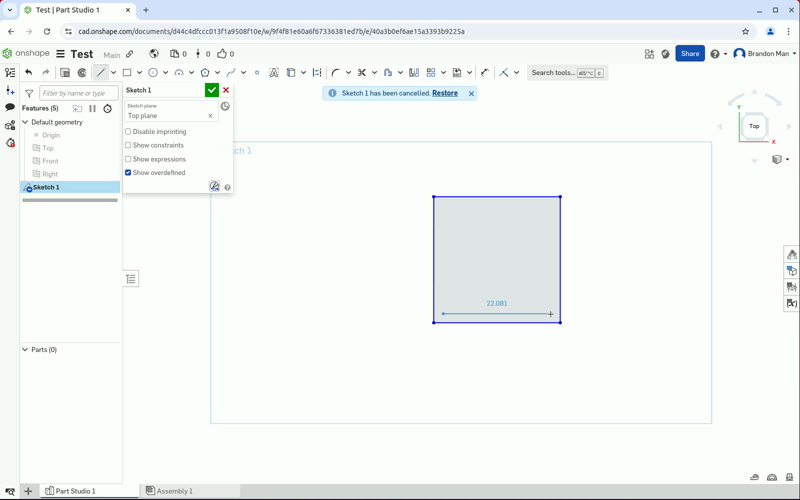
key_down(shift)
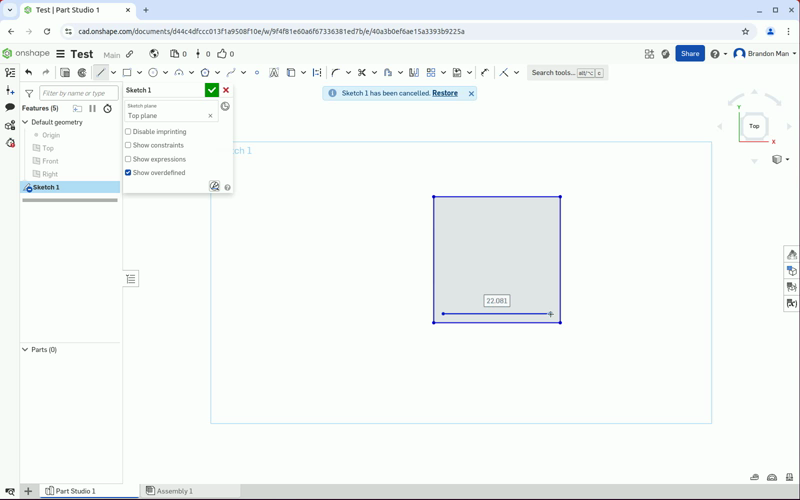
mouse_move(550, 205)
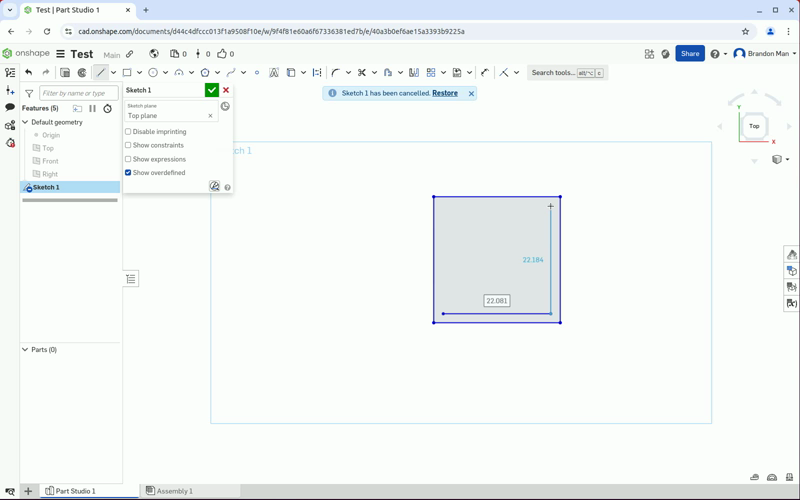
click(550, 205)
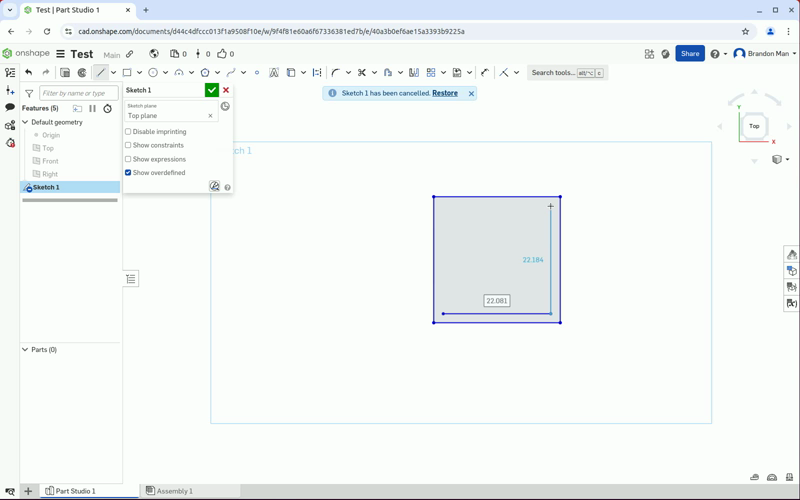
key_up(shift)
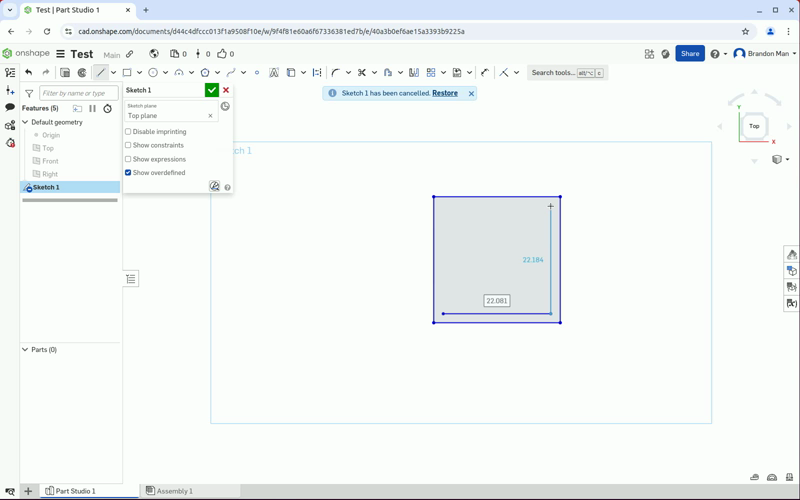
key_down(shift)
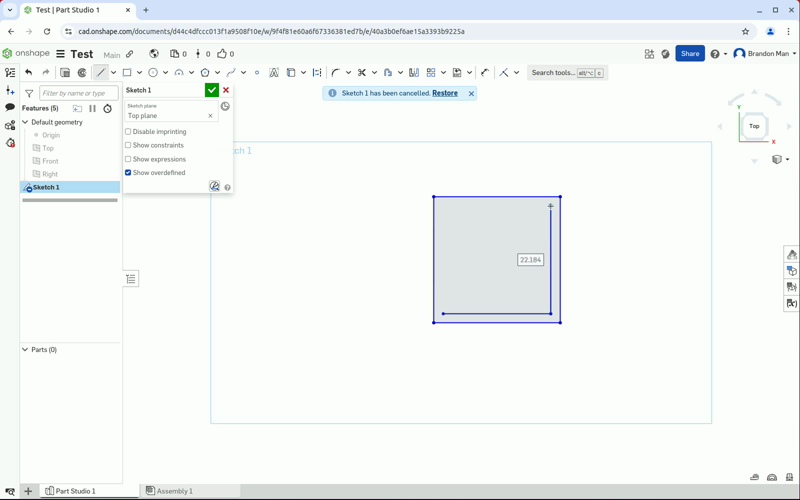
mouse_move(443, 205)
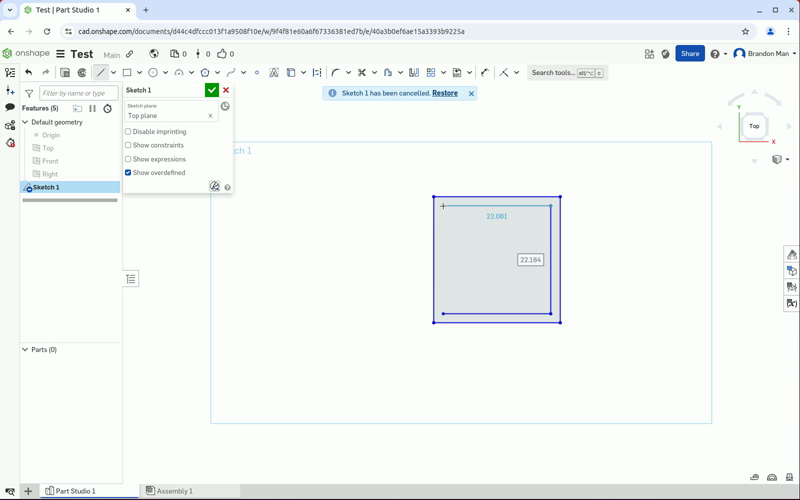
click(443, 205)
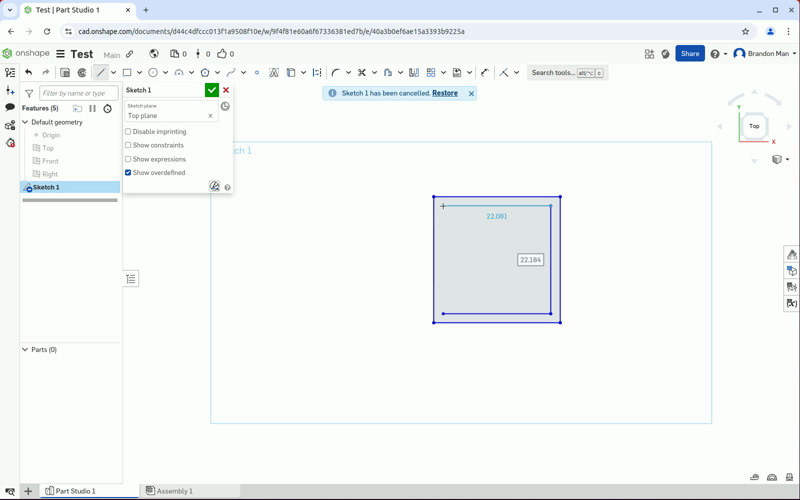
key_up(shift)
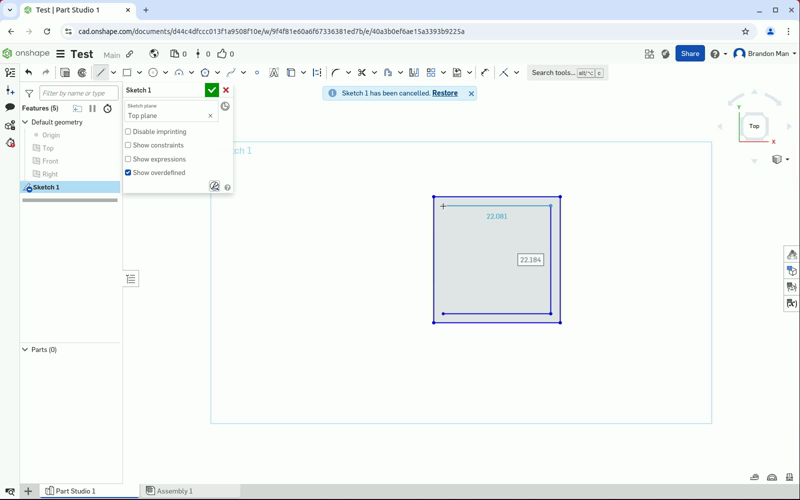
key_down(shift)
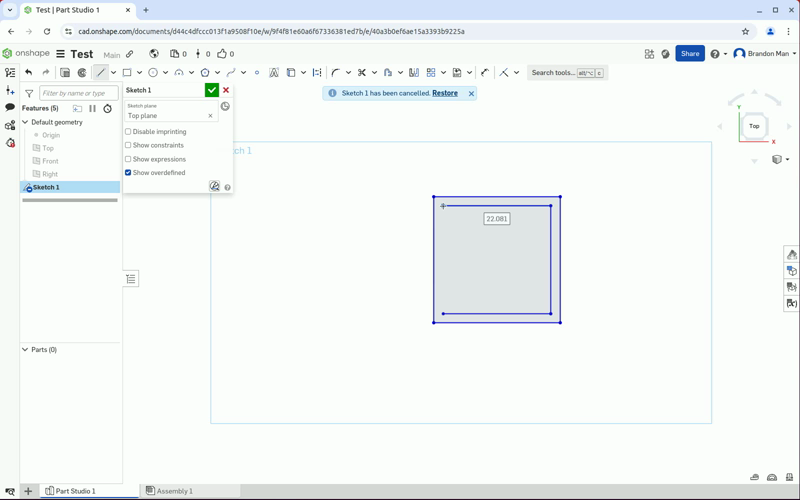
mouse_move(443, 313)
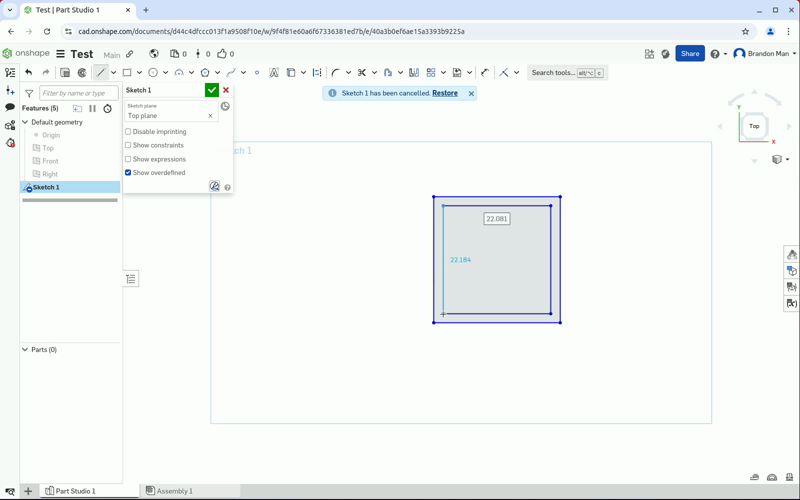
key_up(shift)
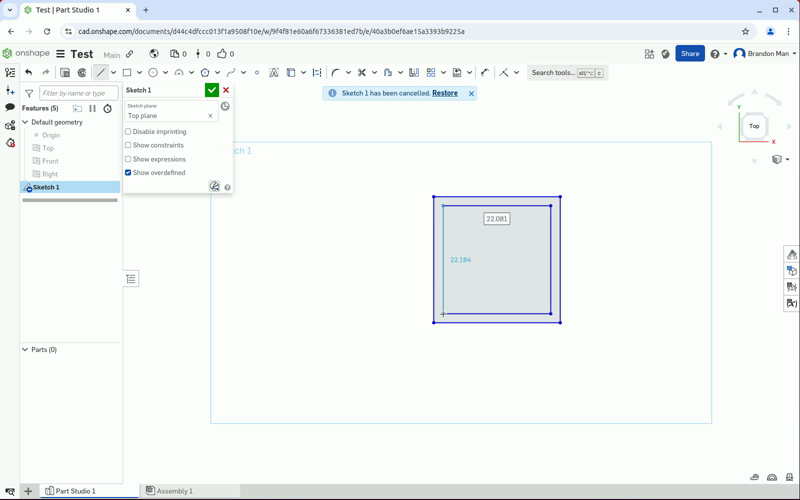
click(443, 313)
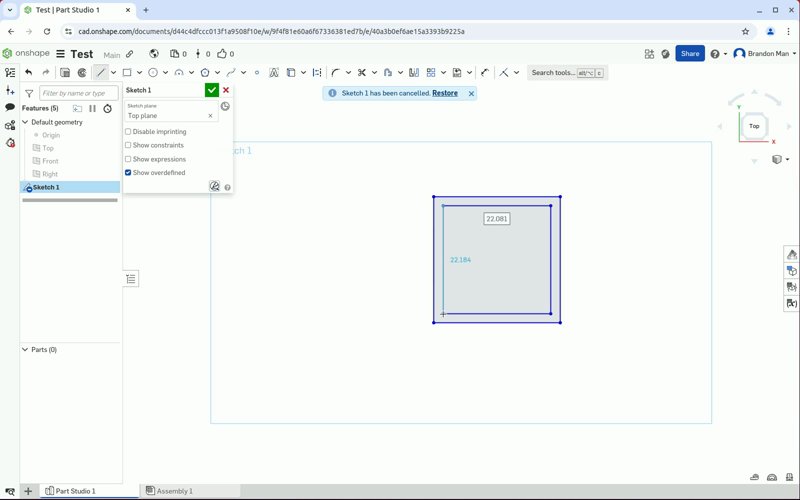
key(esc)
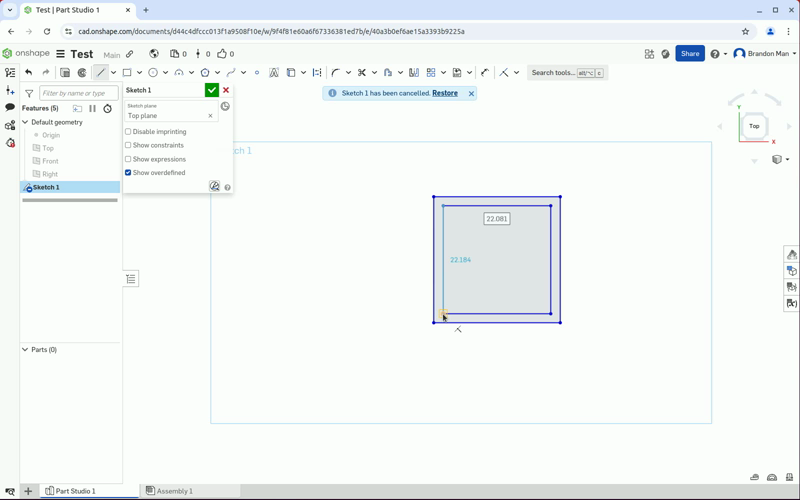
mouse_move(525, 202)
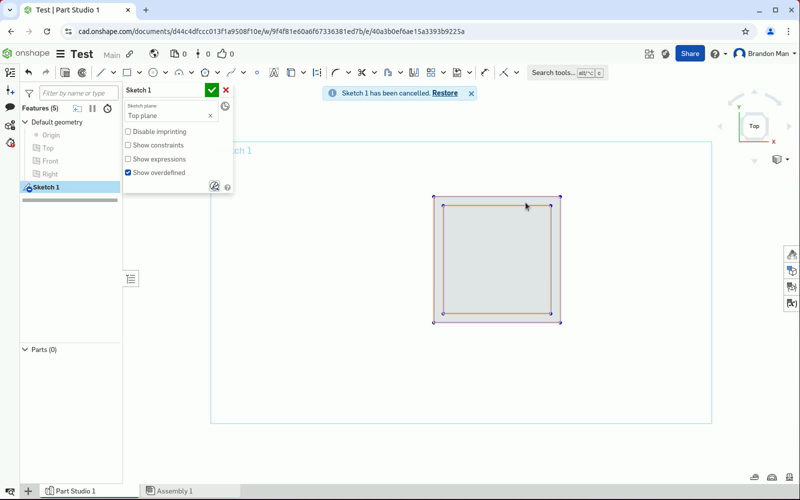
click(525, 202)
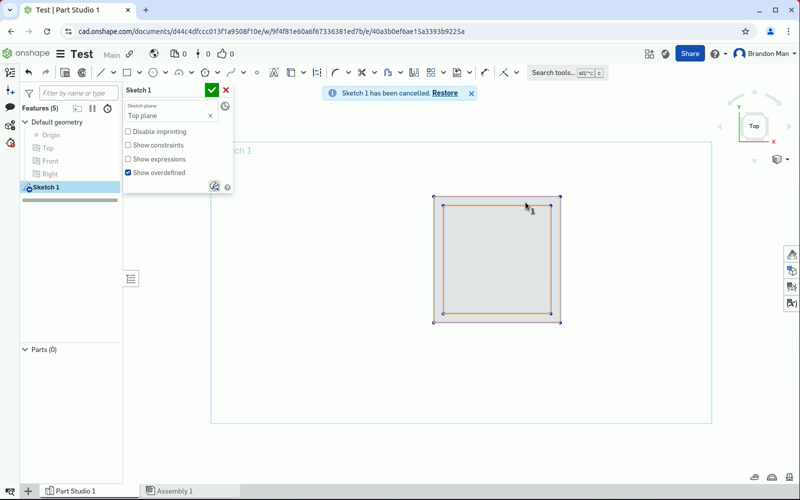
mouse_move(73, 352)
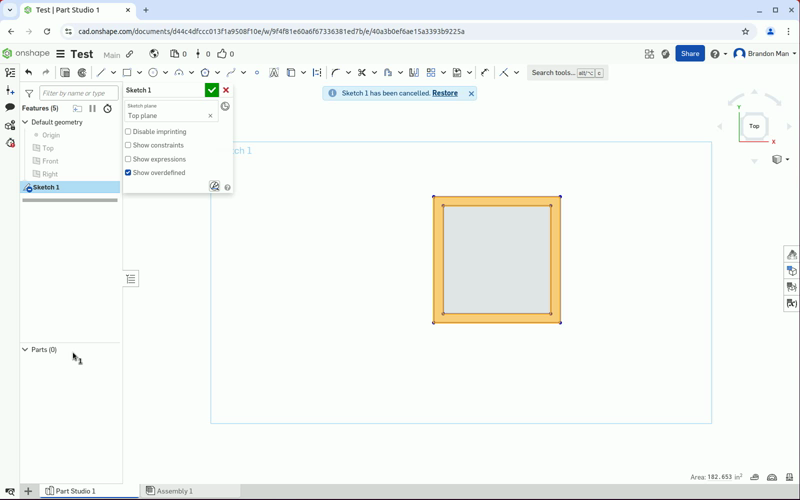
key(shift+y)
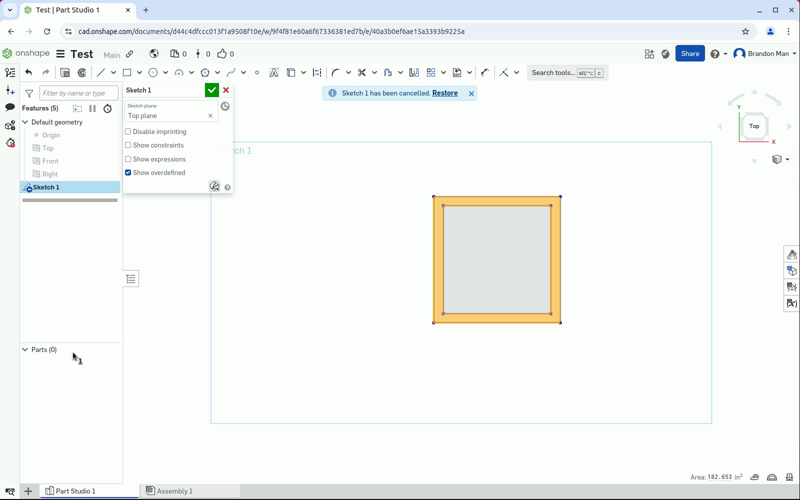
key(shift+e)
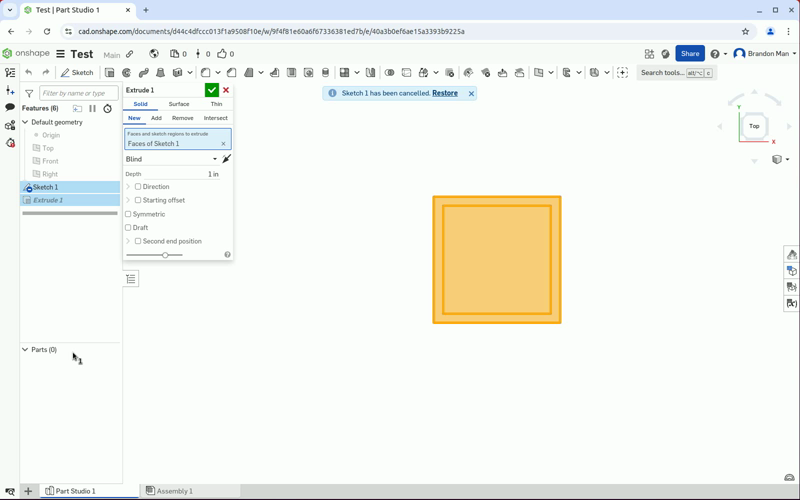
mouse_move(143, 106)
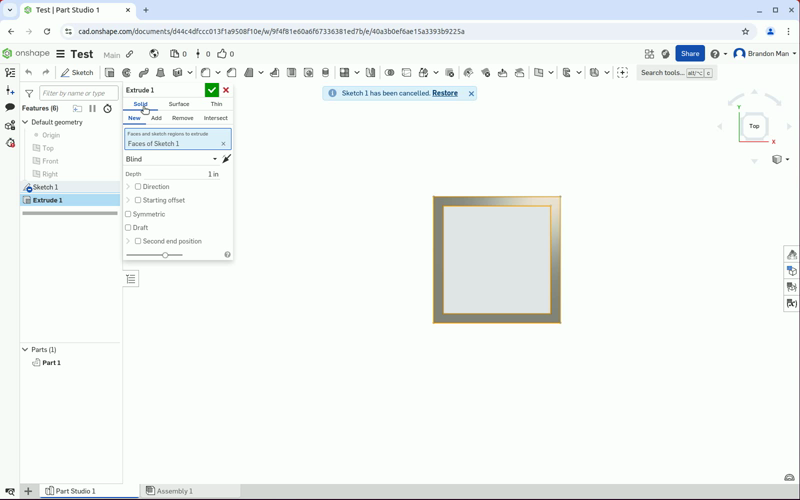
click(143, 106)
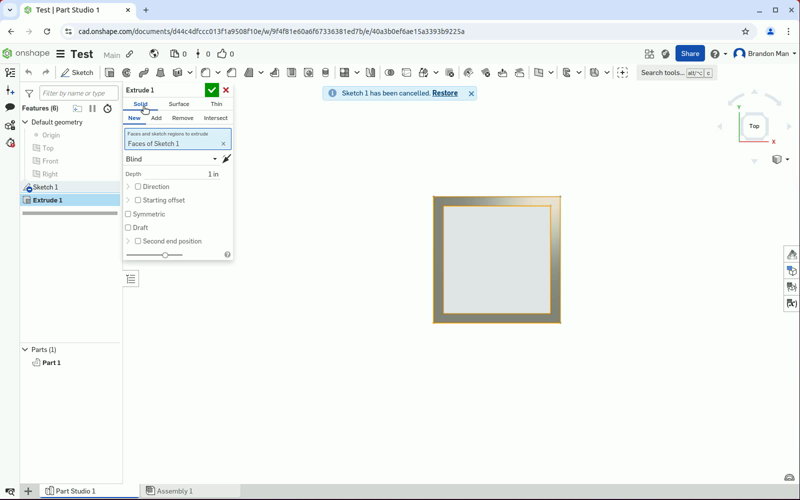
mouse_move(137, 120)
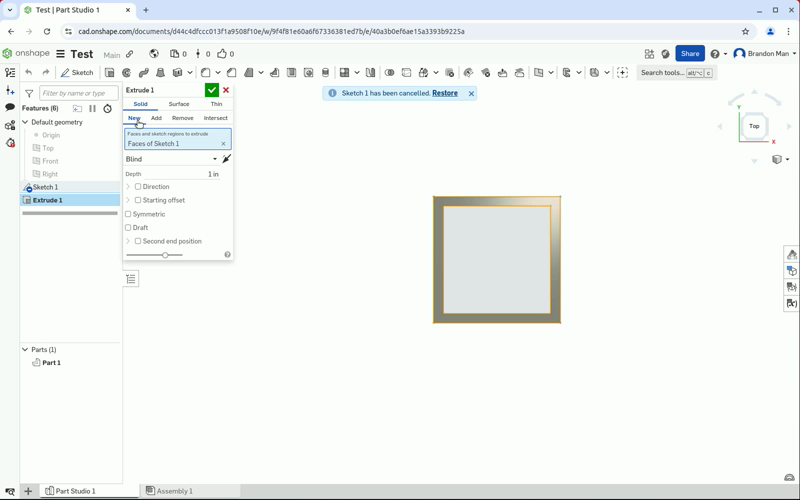
click(137, 120)
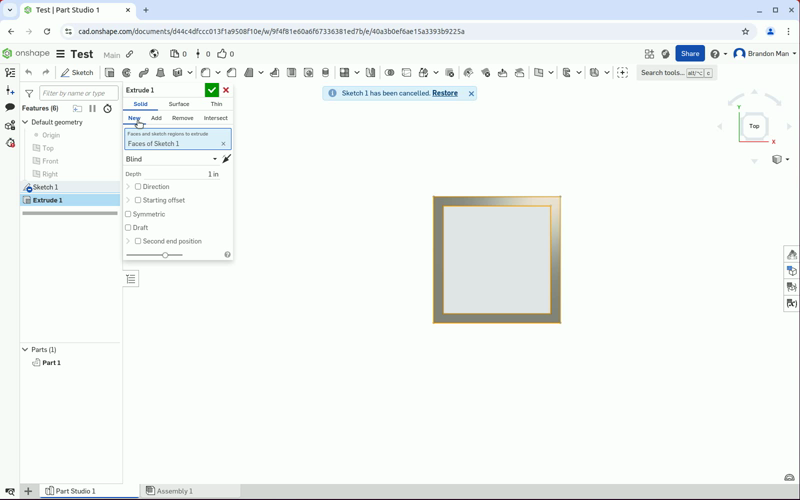
key(tab, 4)
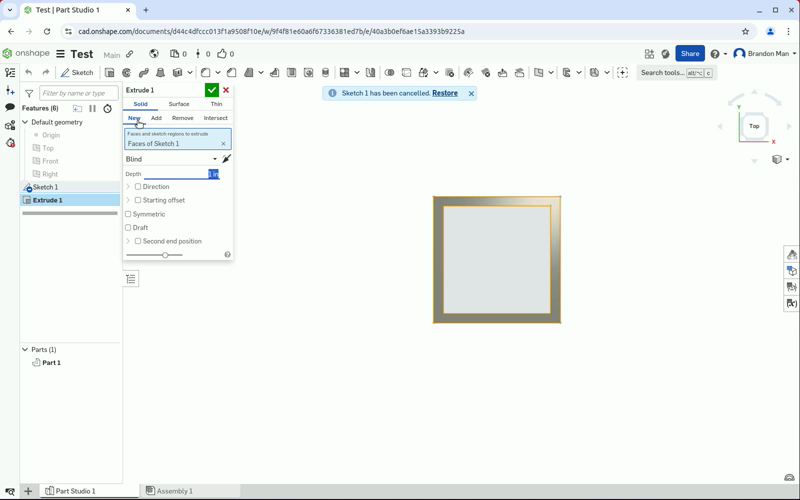
text(23.108)
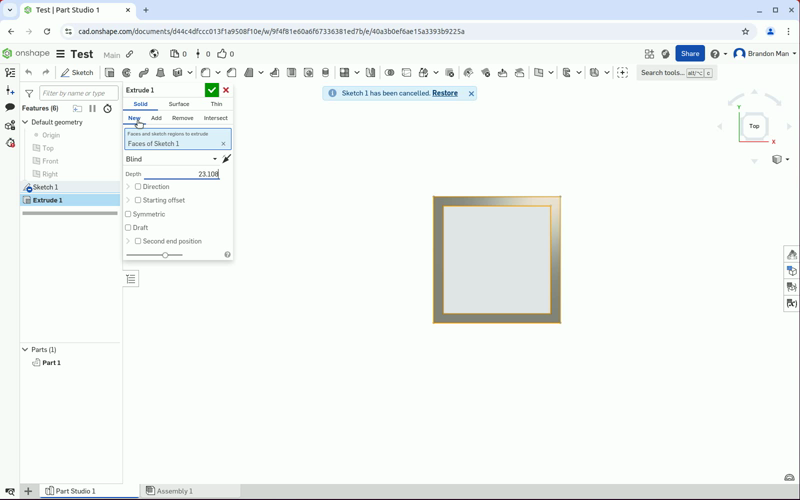
key(enter)
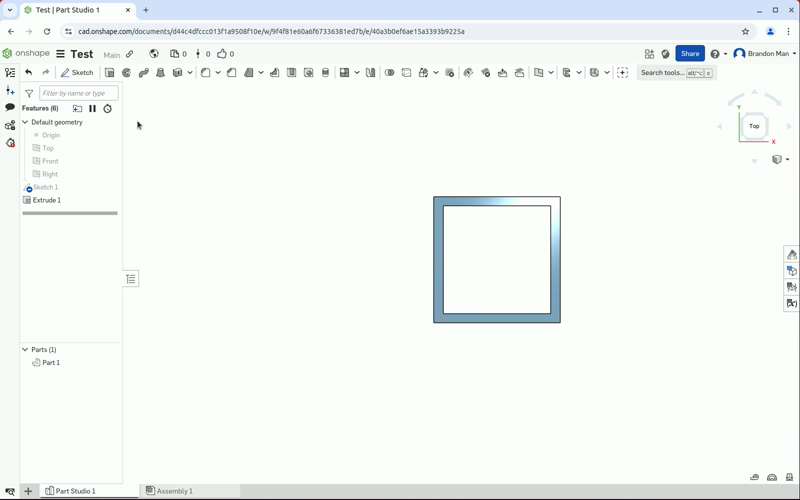
key(shift+h)
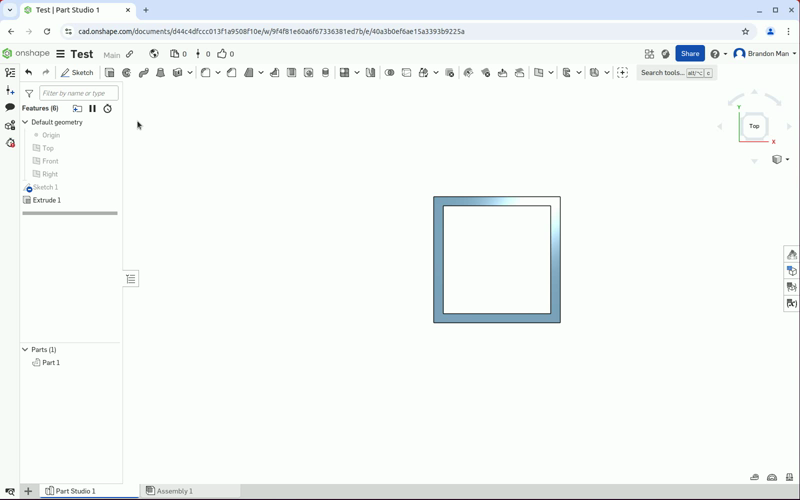
key(shift+h)
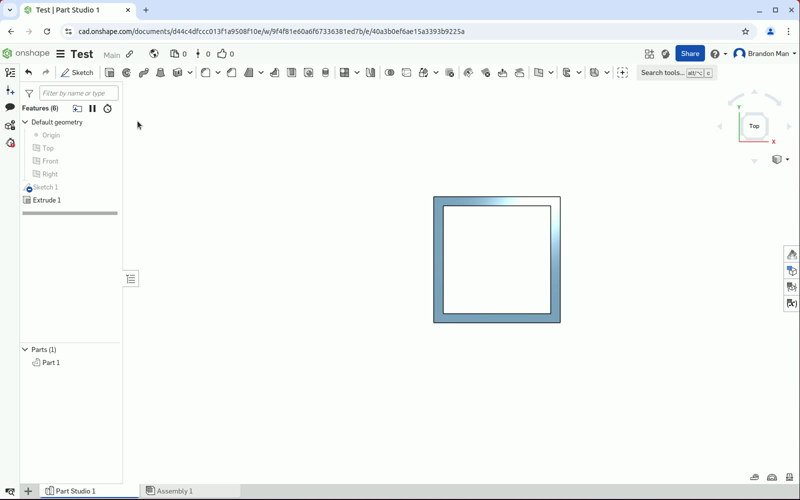
mouse_move(73, 189)
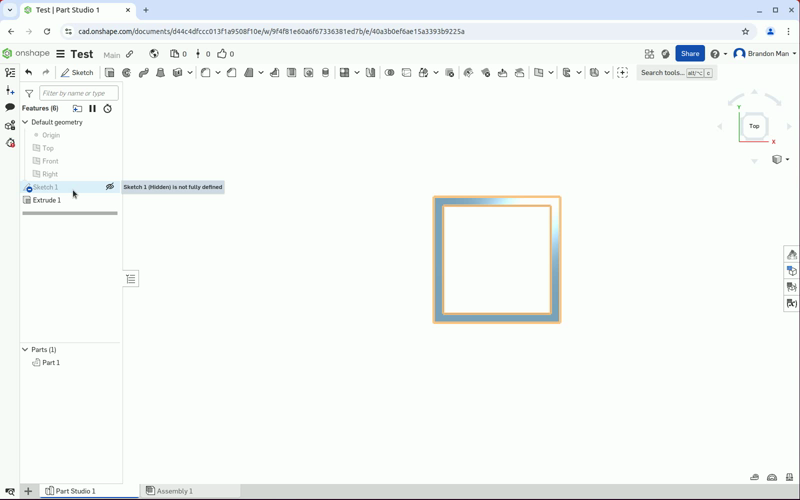
click(73, 189)
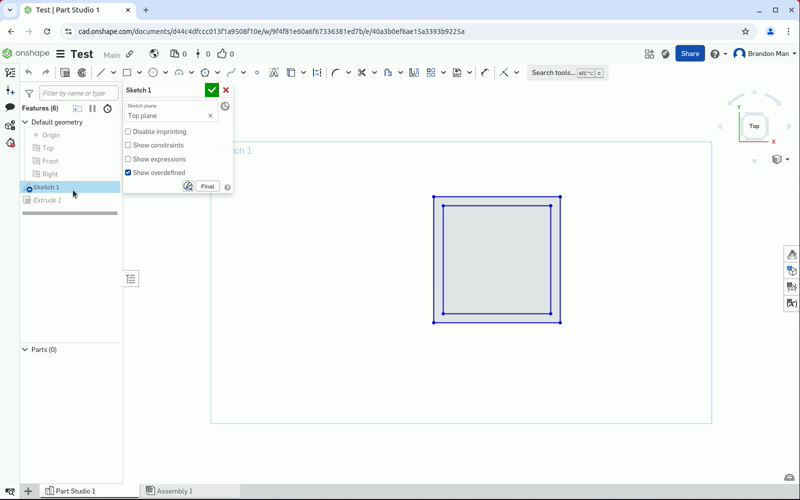
mouse_move(229, 92)
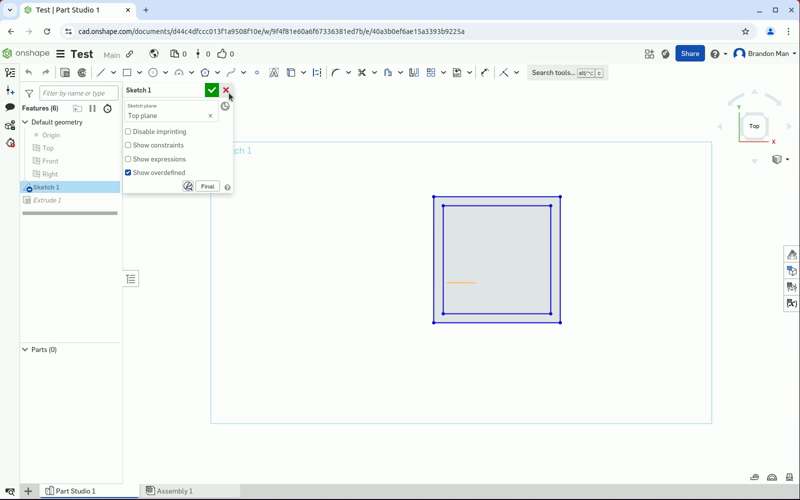
click(229, 92)
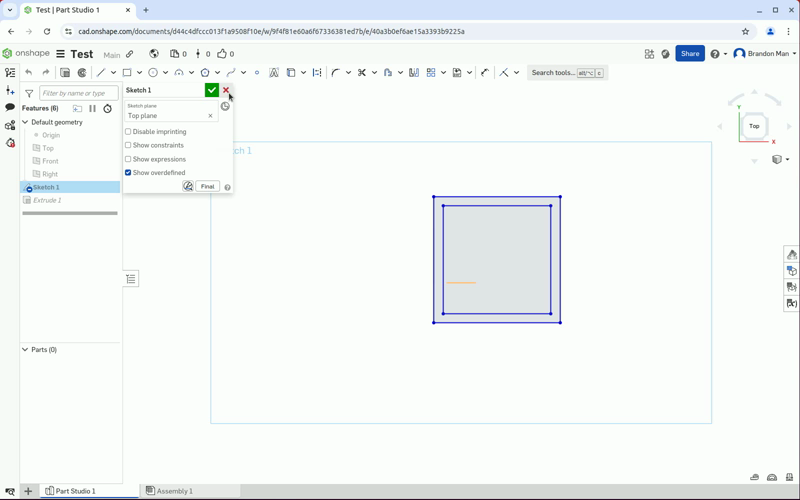
key(shift+s)
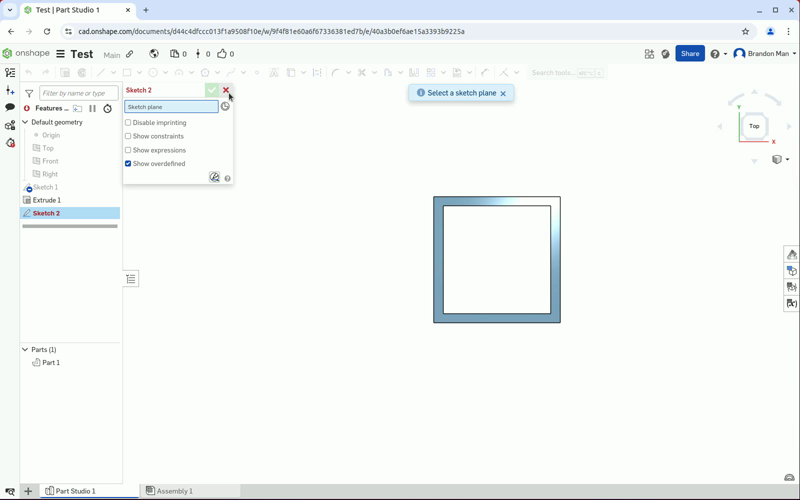
mouse_move(73, 150)
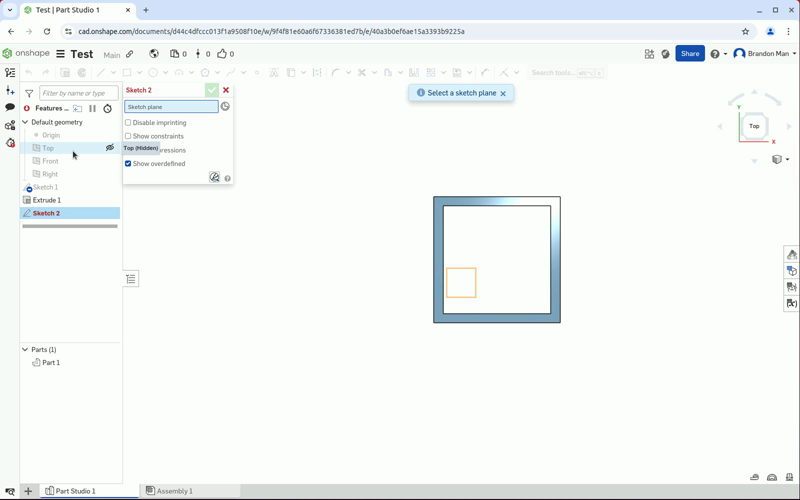
click(73, 150)
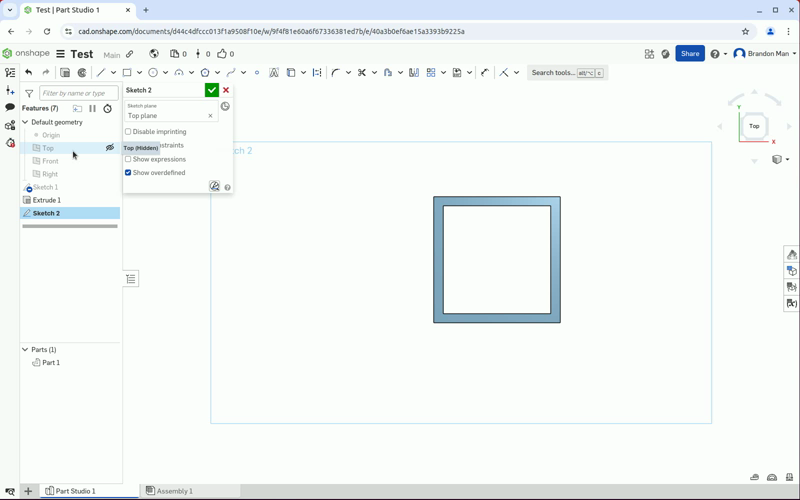
mouse_move(73, 352)
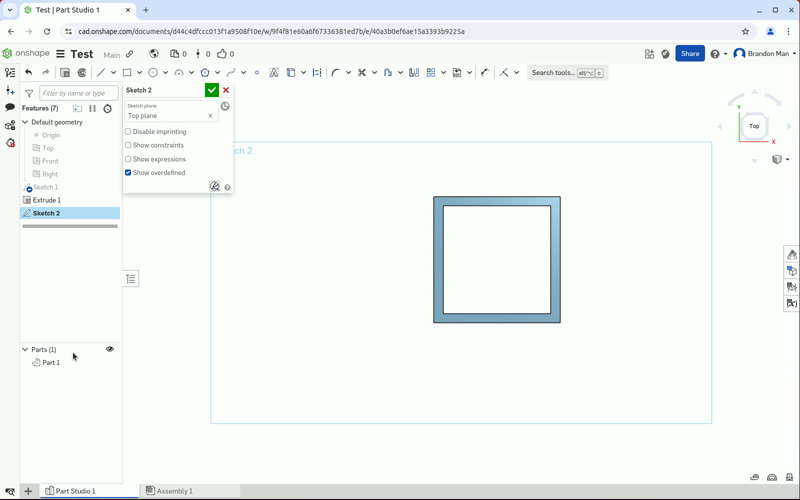
key(y)
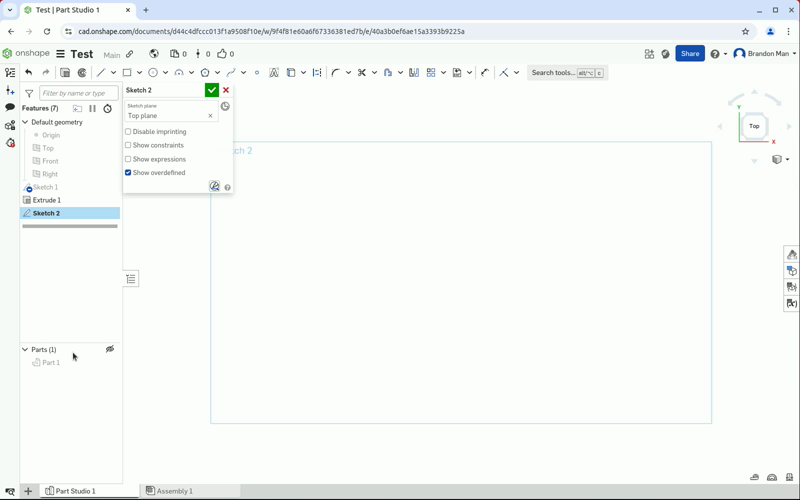
key(l)
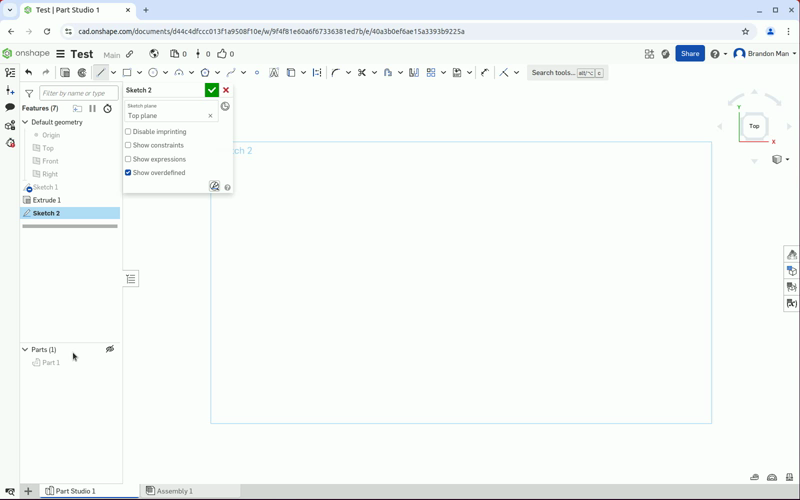
key_down(shift)
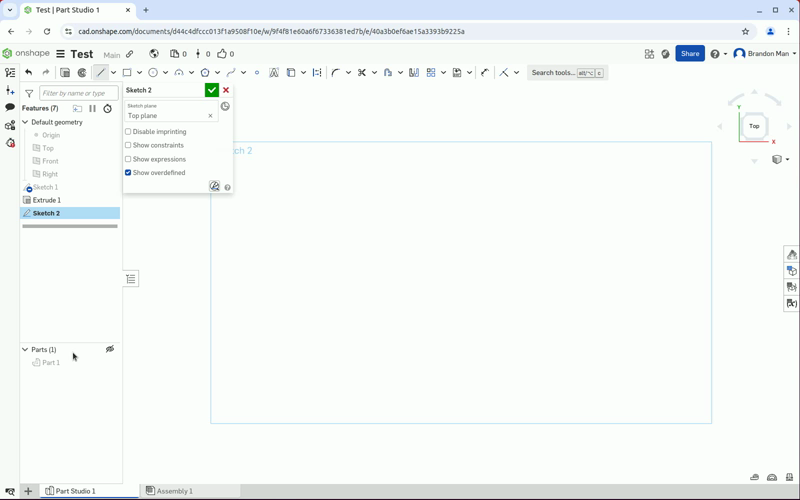
mouse_move(443, 313)
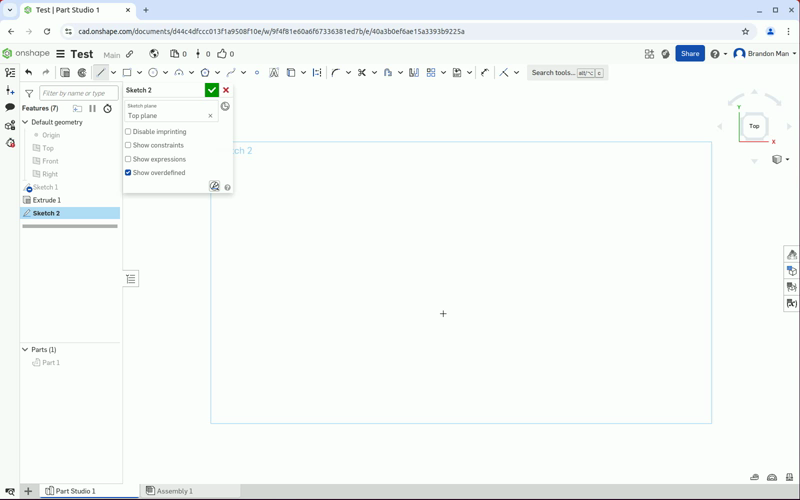
click(443, 313)
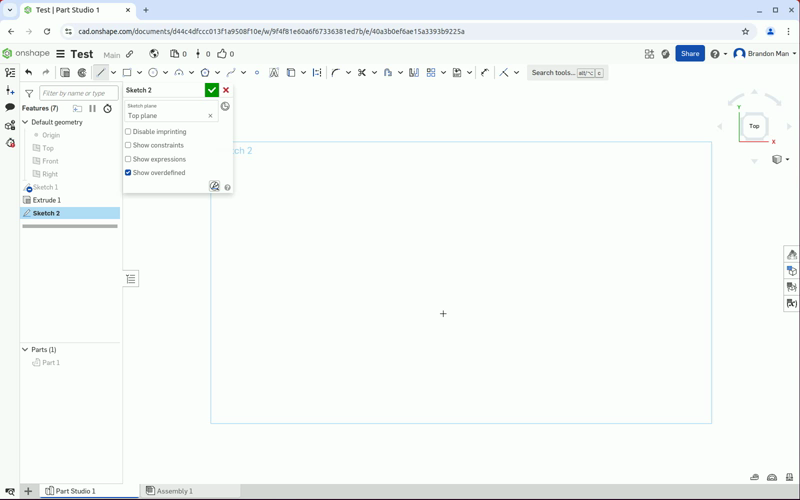
key_up(shift)
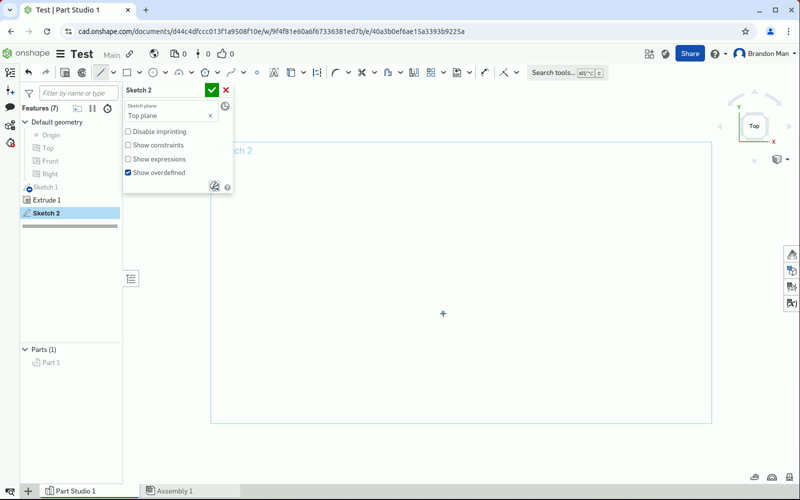
key_down(shift)
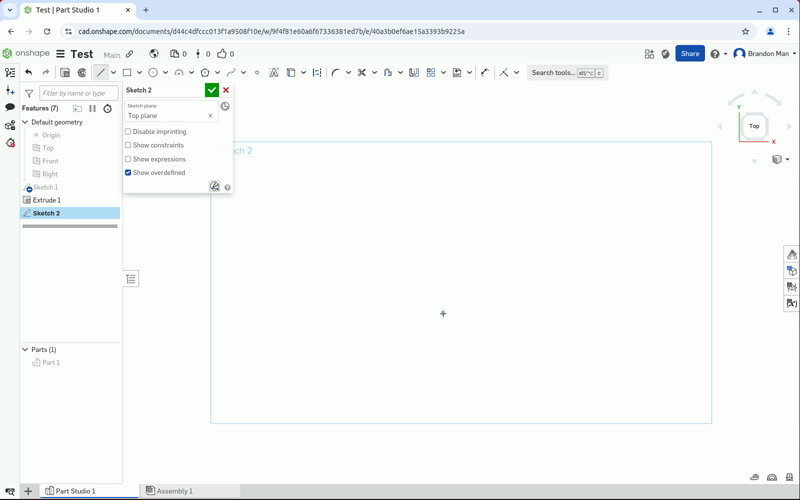
mouse_move(551, 313)
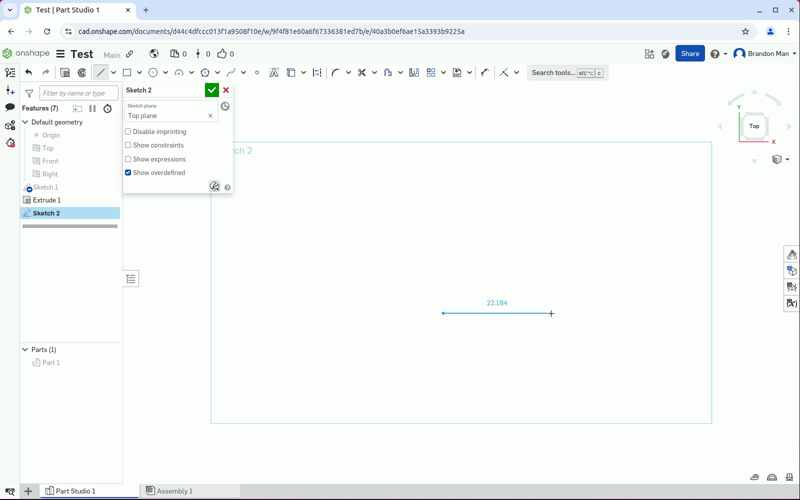
click(551, 313)
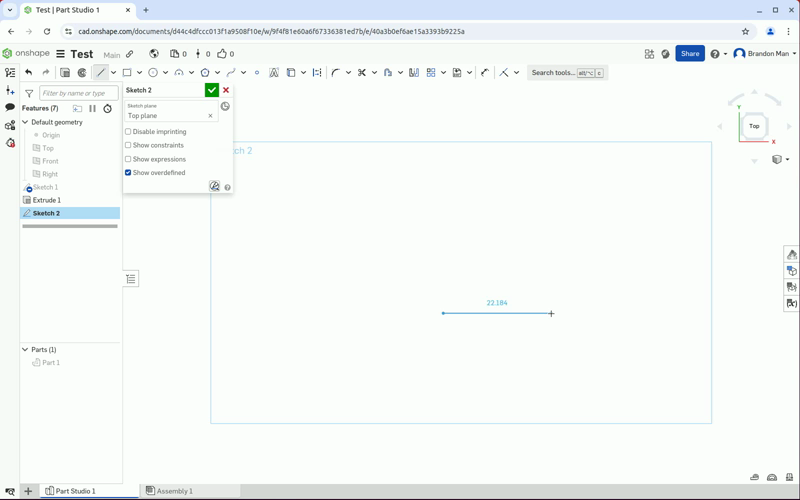
key_up(shift)
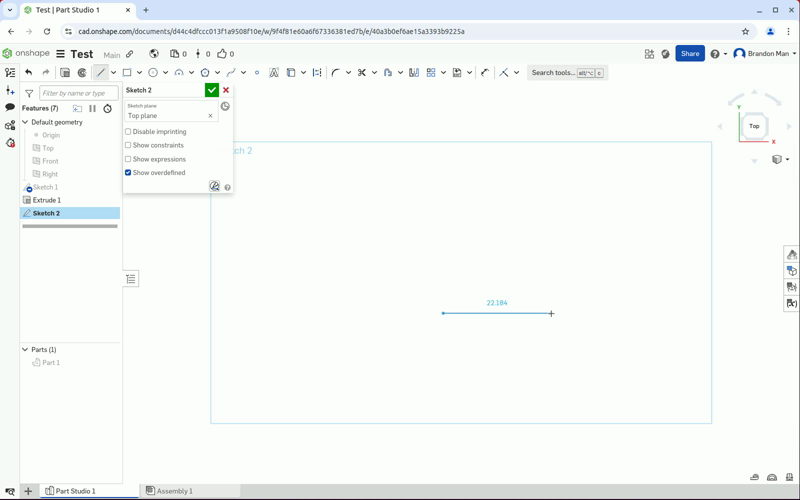
key_down(shift)
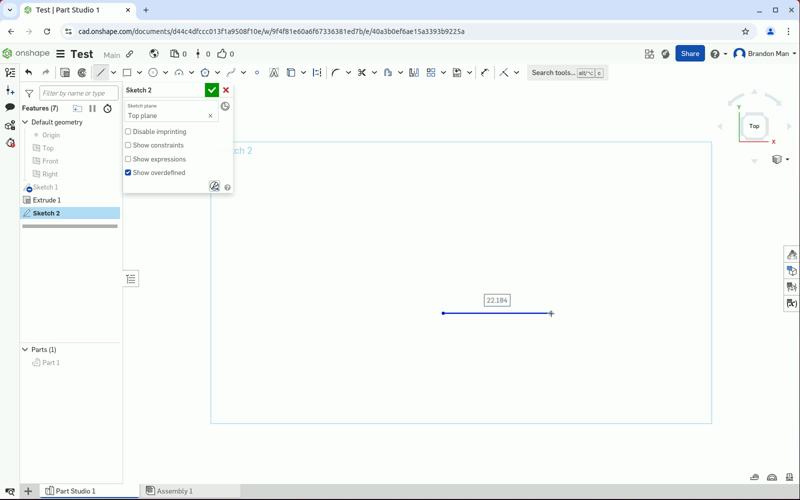
mouse_move(551, 205)
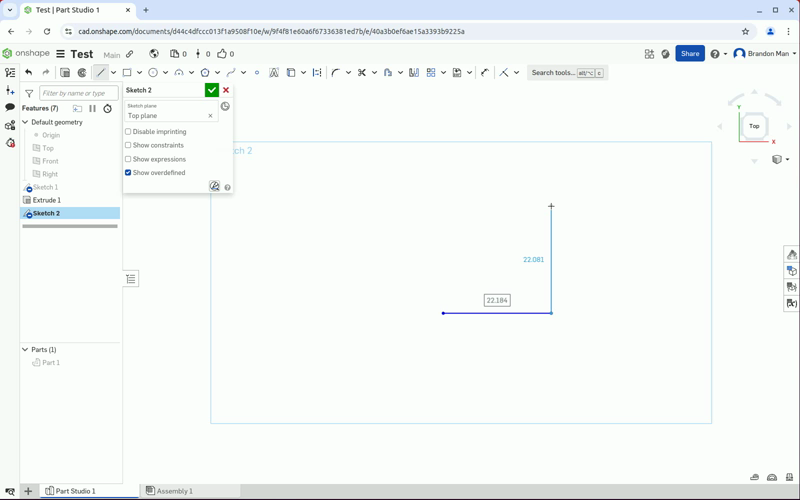
click(551, 205)
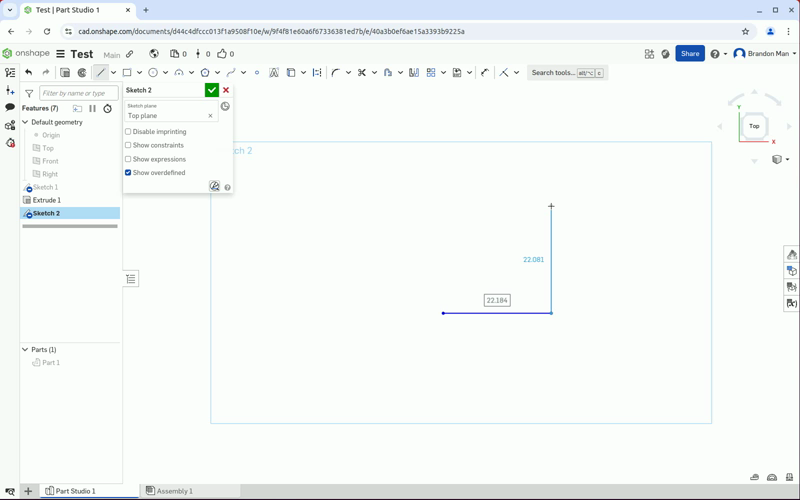
key_up(shift)
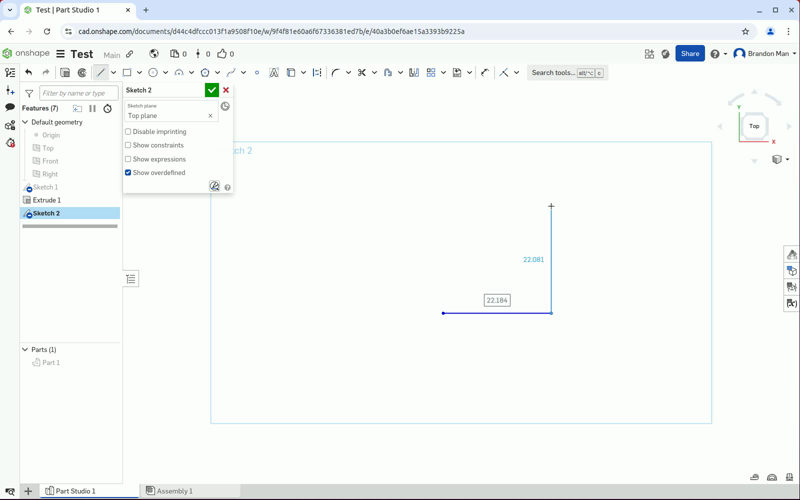
key_down(shift)
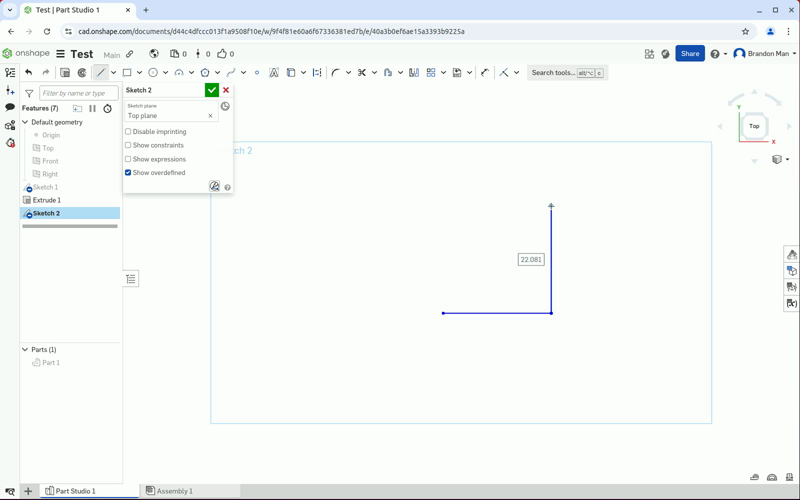
mouse_move(443, 205)
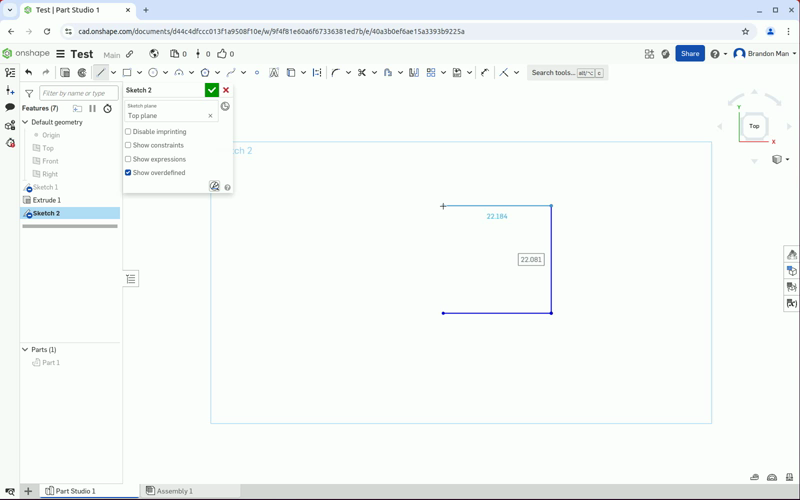
click(443, 205)
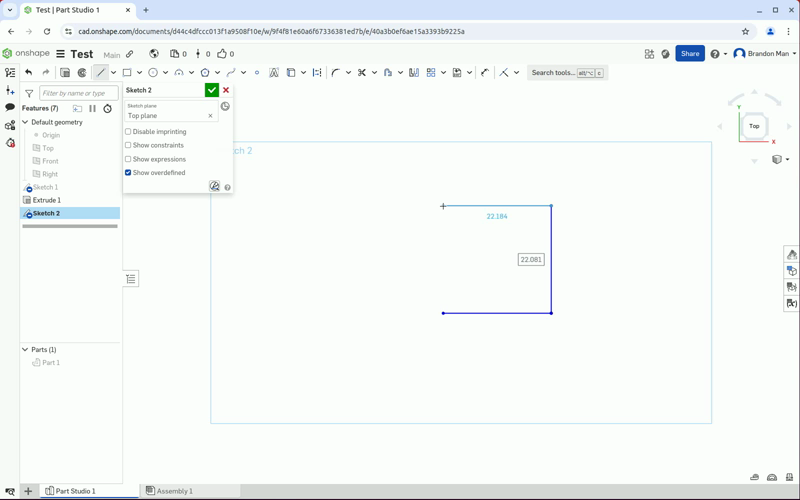
key_up(shift)
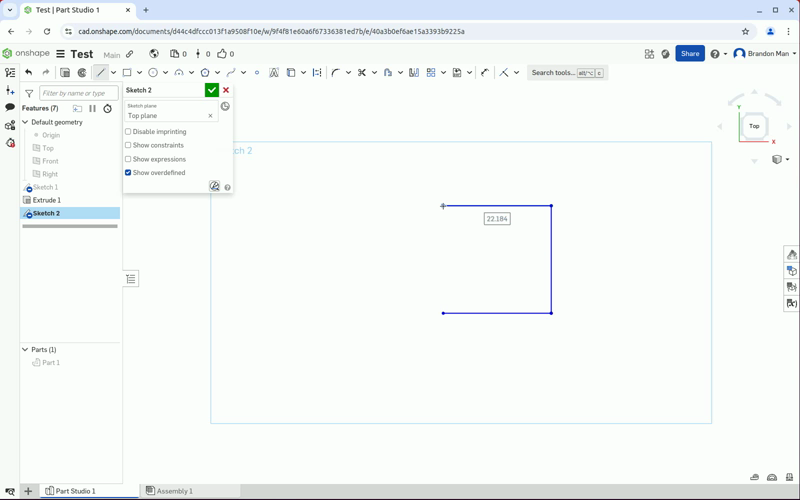
key_down(shift)
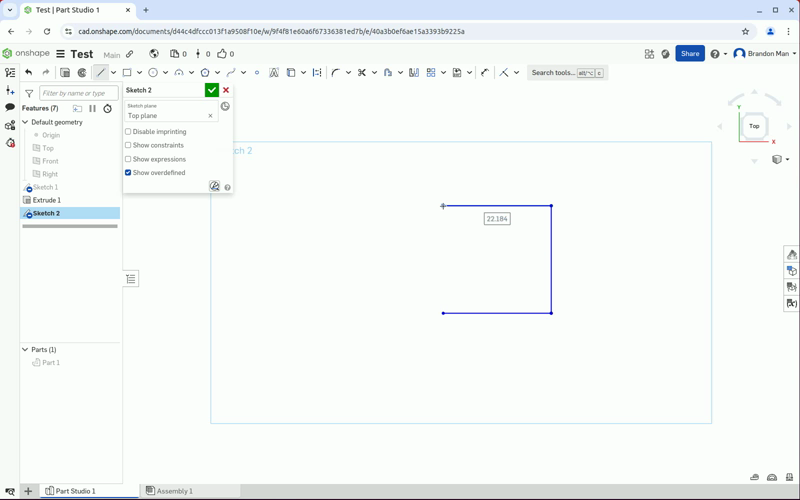
mouse_move(443, 313)
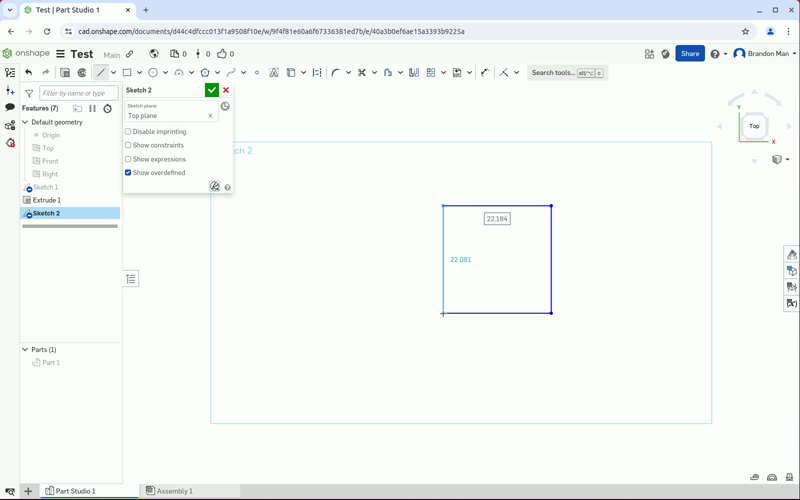
key_up(shift)
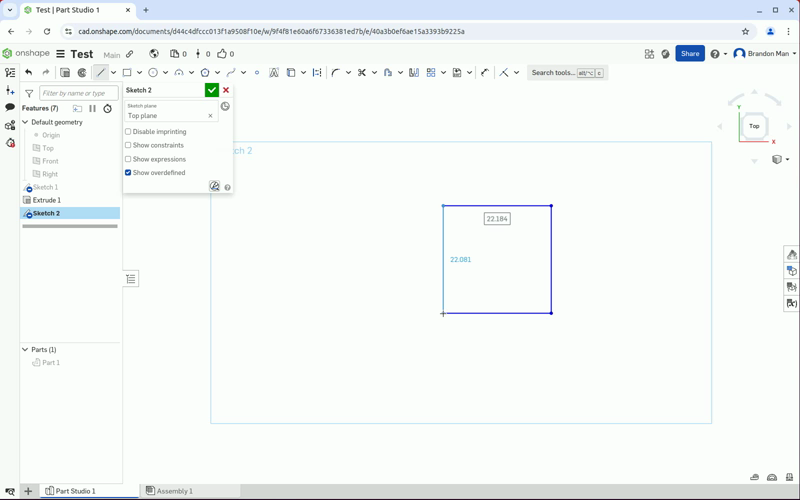
click(443, 313)
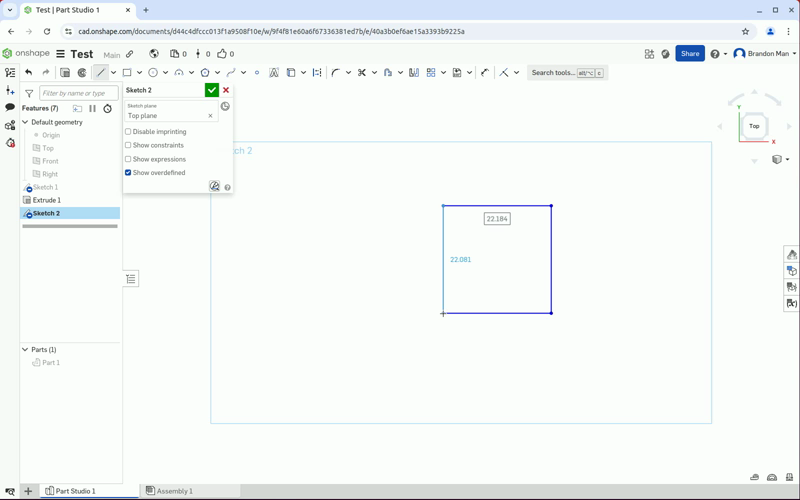
key(esc)
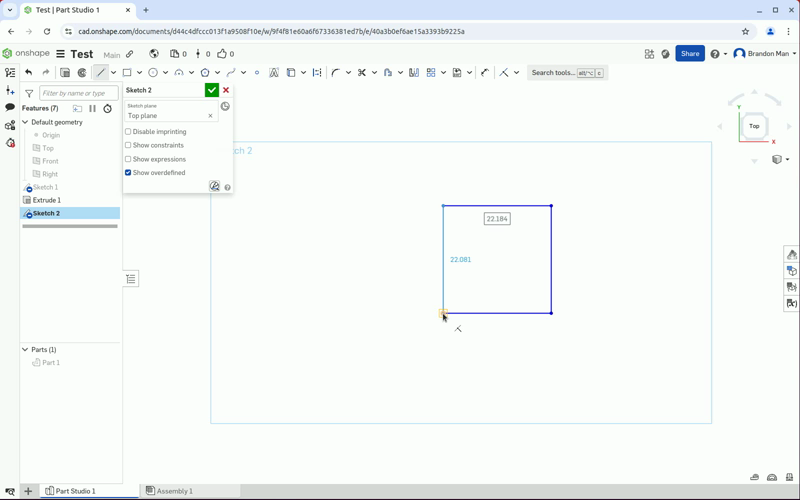
mouse_move(488, 285)
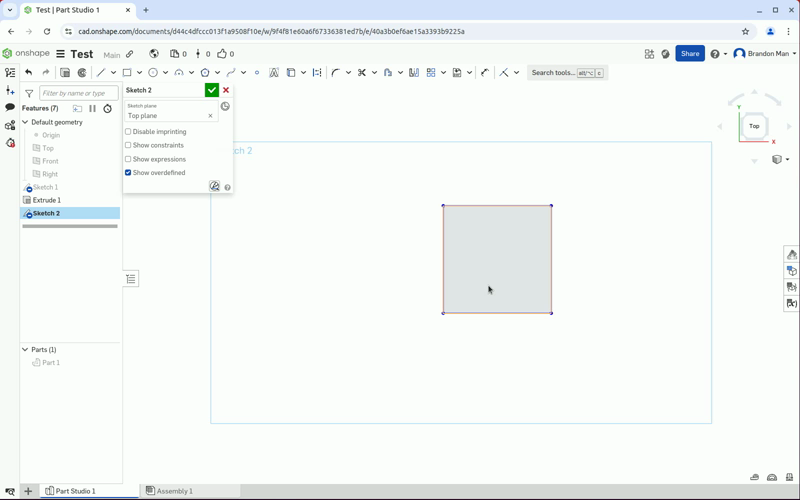
click(488, 285)
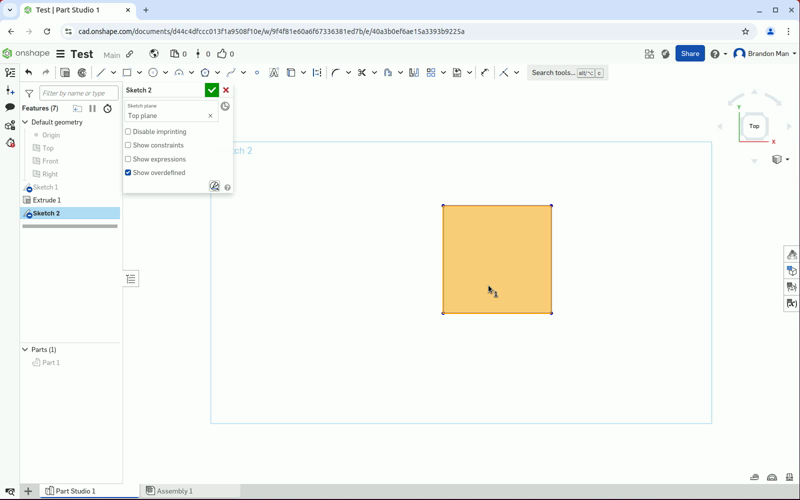
mouse_move(73, 352)
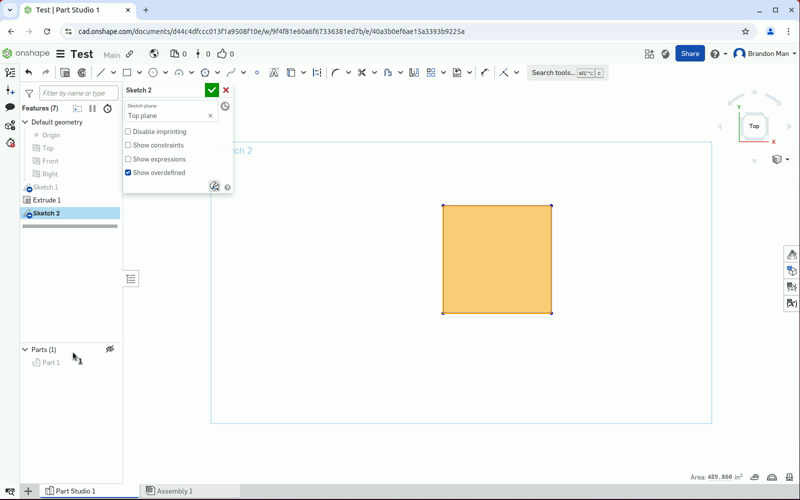
key(shift+y)
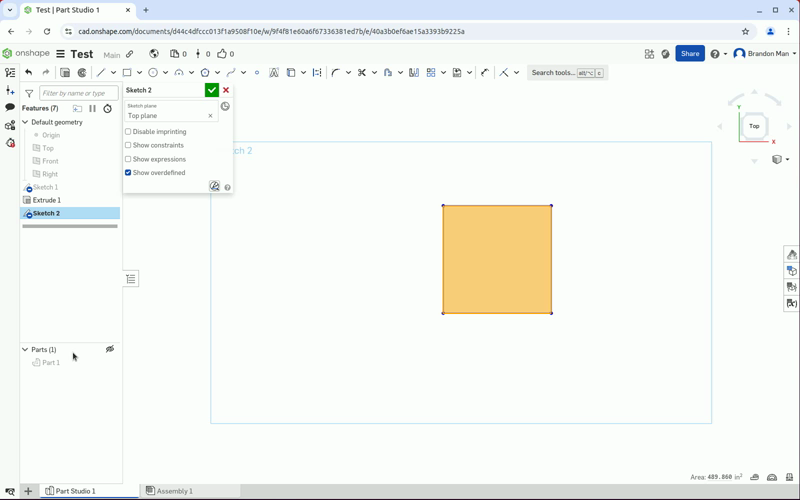
key(shift+e)
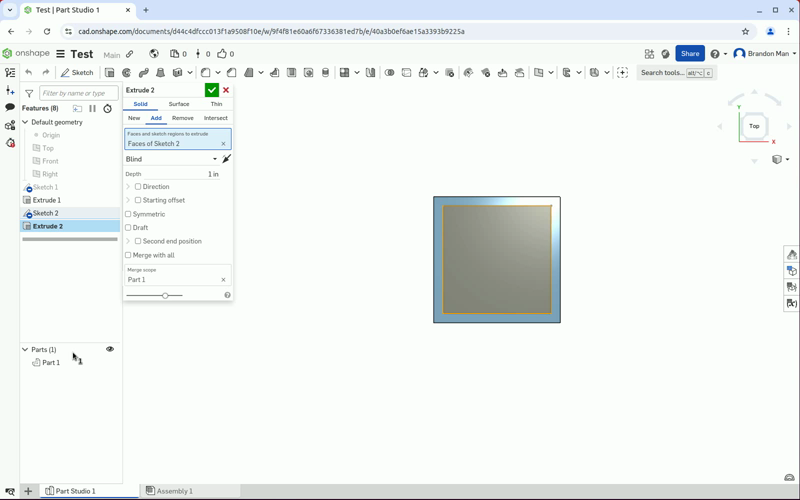
mouse_move(143, 106)
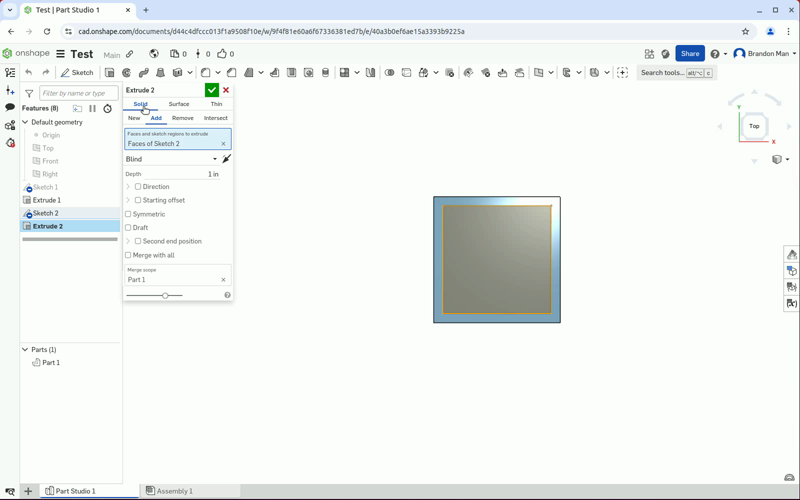
click(143, 106)
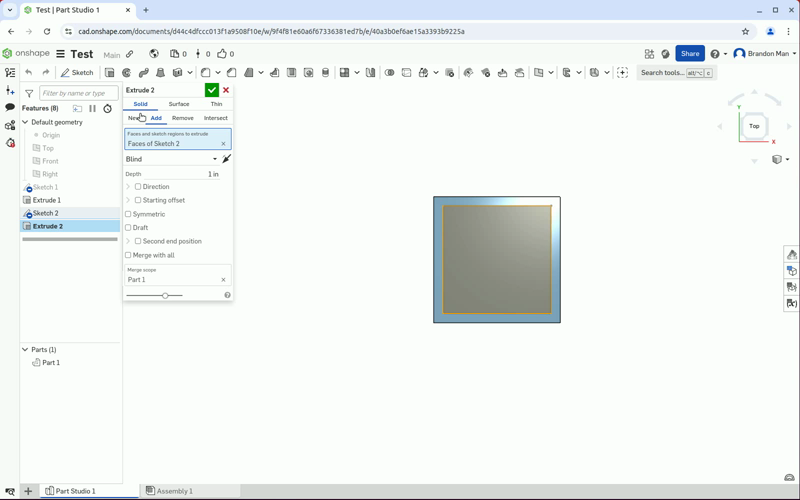
mouse_move(137, 120)
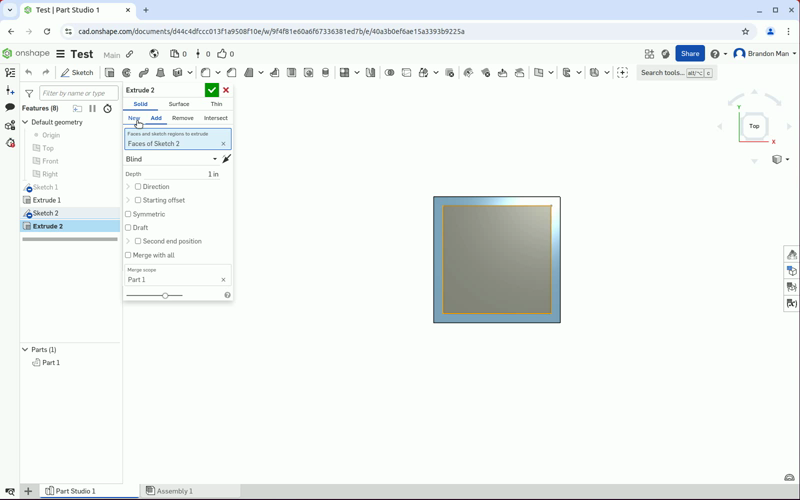
click(137, 120)
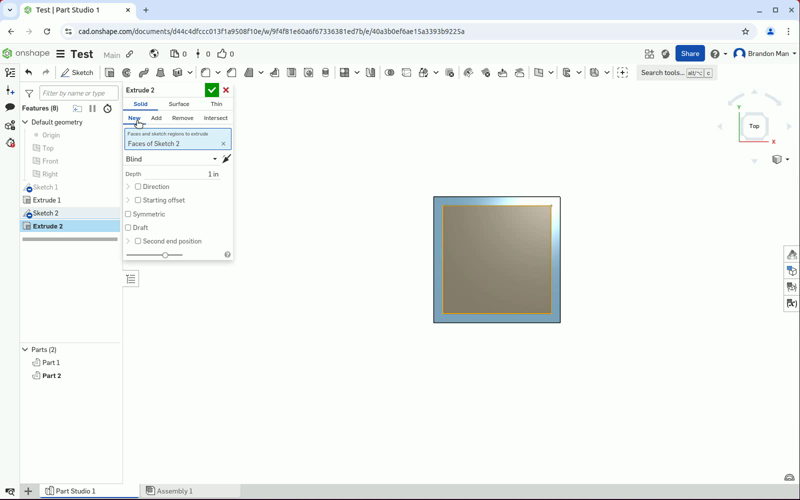
key(tab, 4)
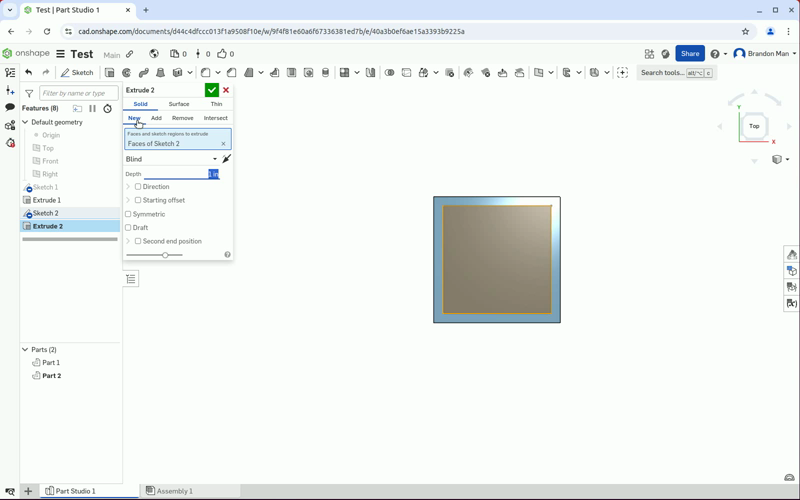
text(1.926)
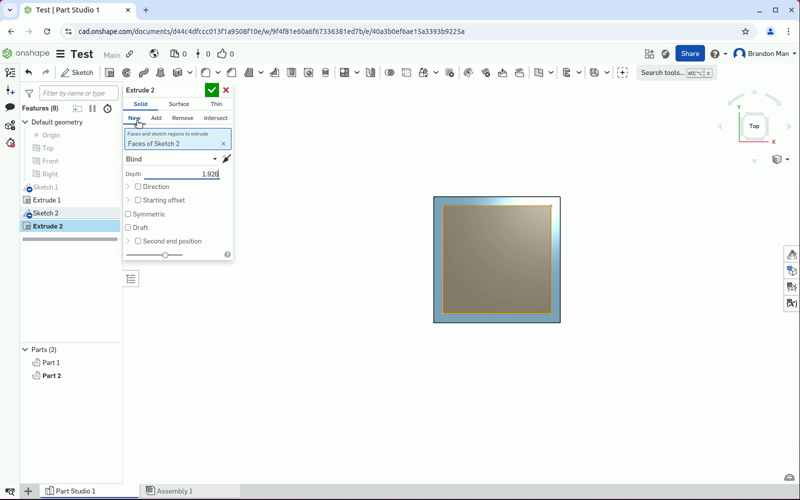
key(enter)
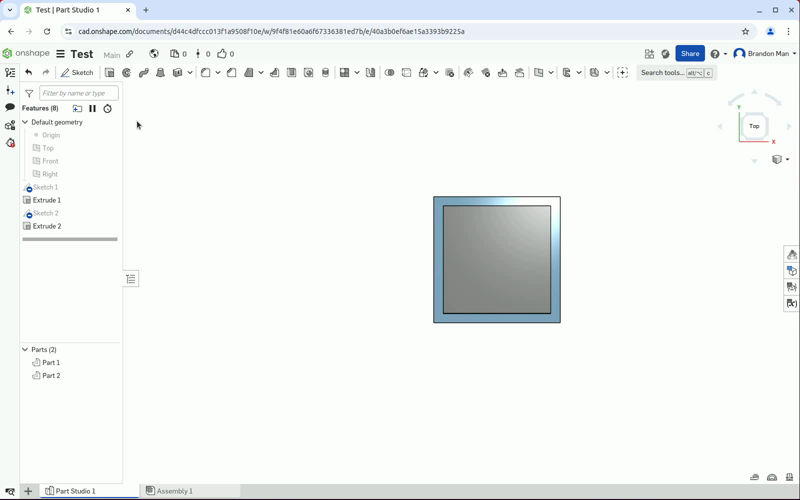
key(shift+h)
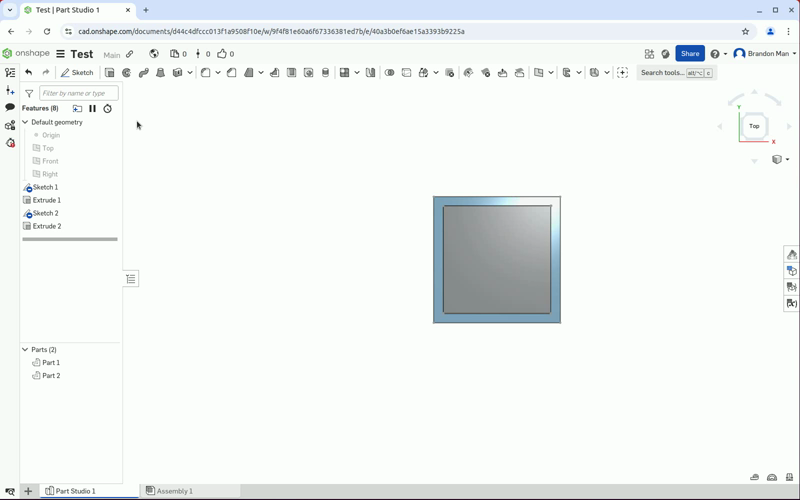
key(shift+h)
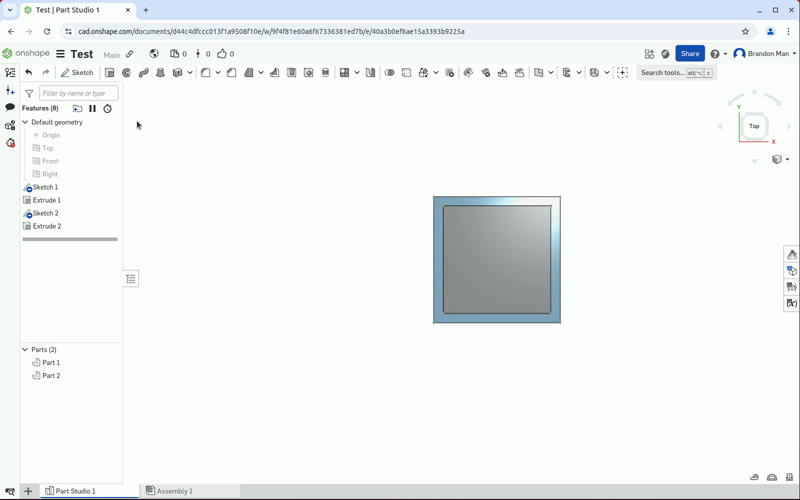
key(shift+7)
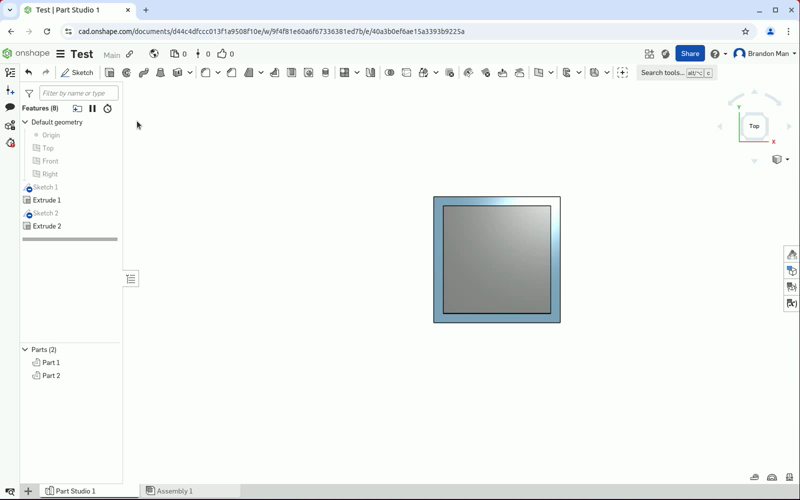
key(up, 3)
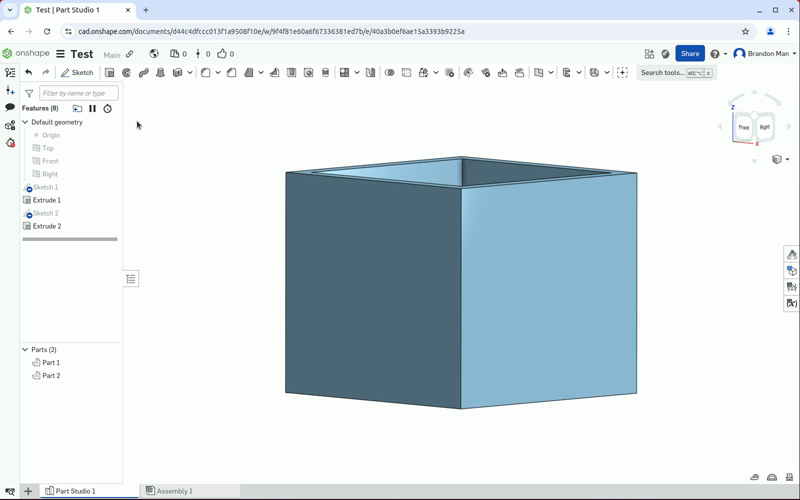
key(left, 3)
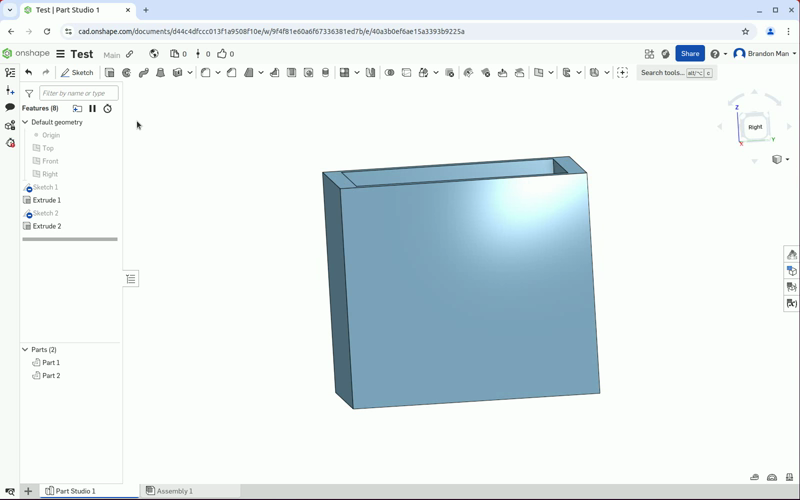
key(right, 3)
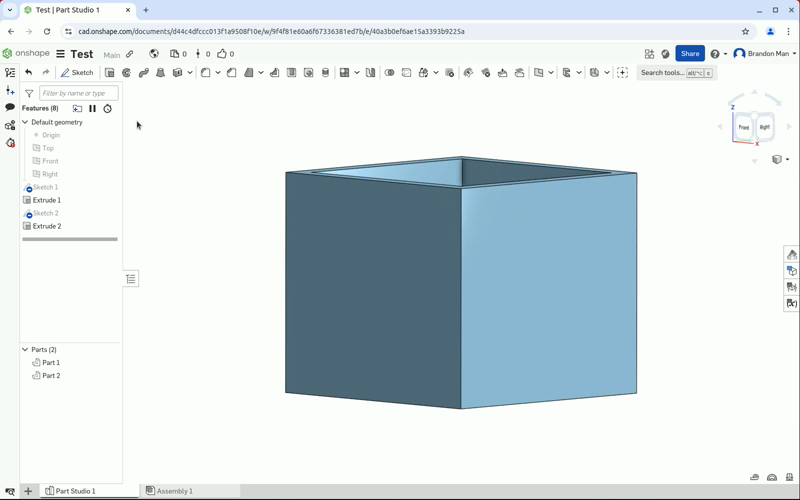
key(down, 3)
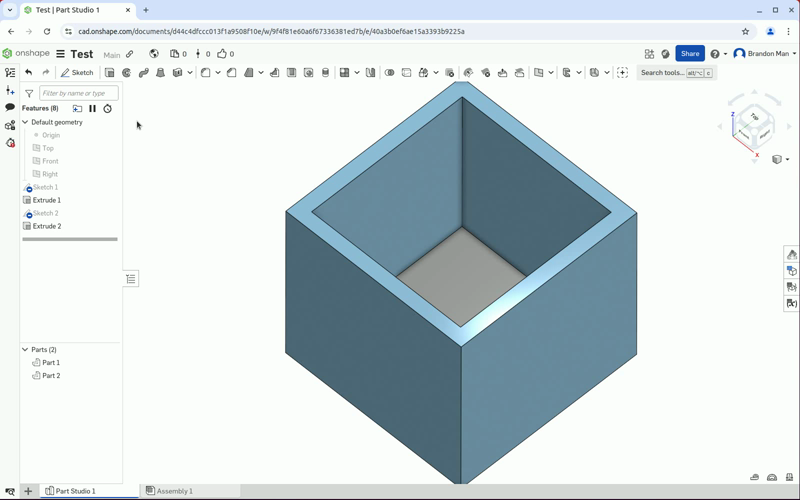
mouse_move(73, 189)
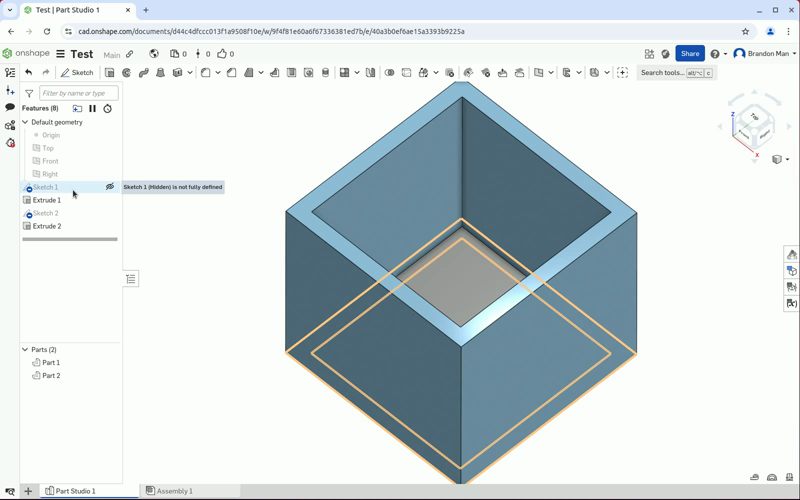
click(73, 189)